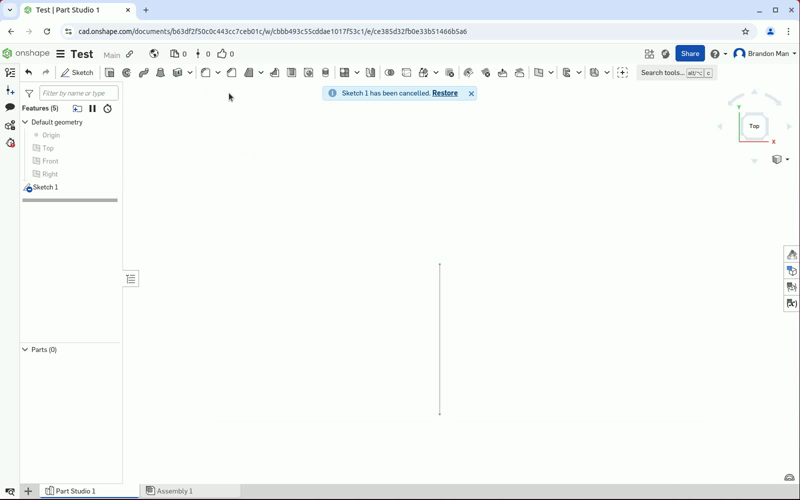
key(shift+h)
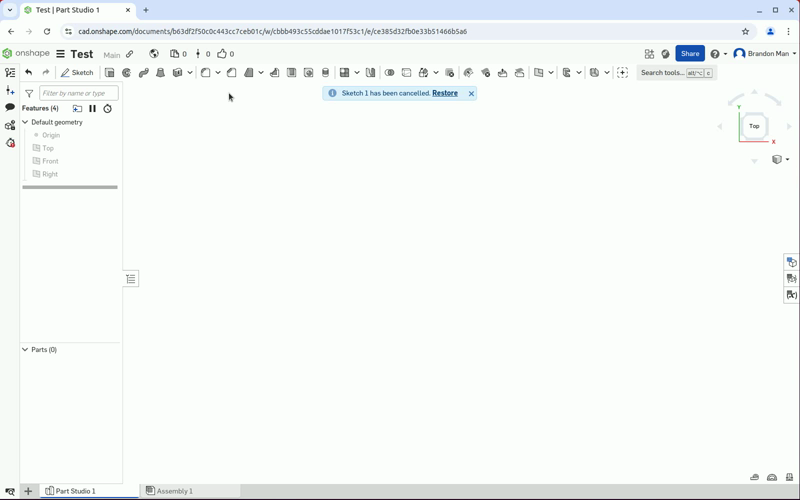
mouse_move(73, 352)
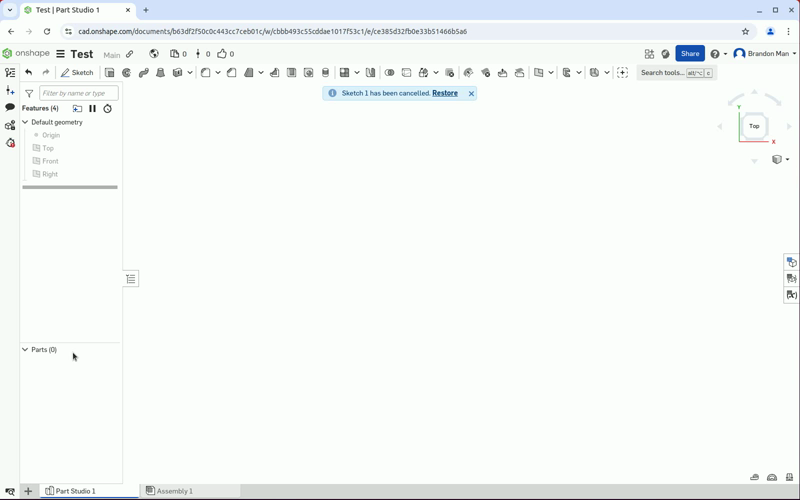
key(y)
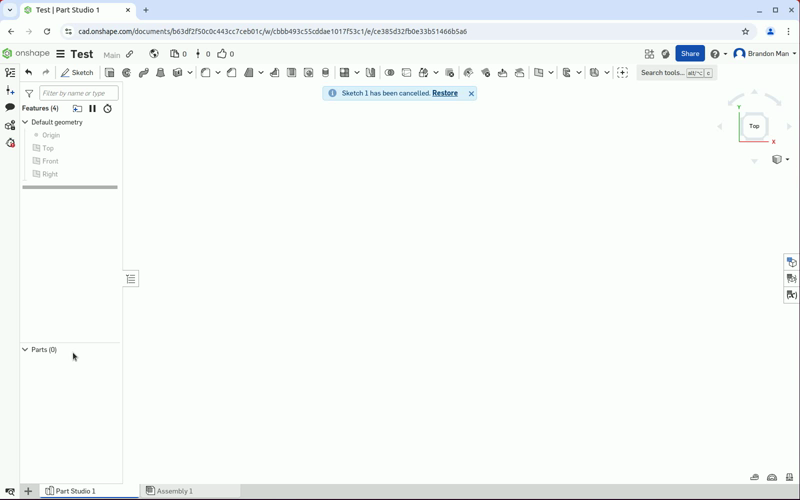
key(shift+p)
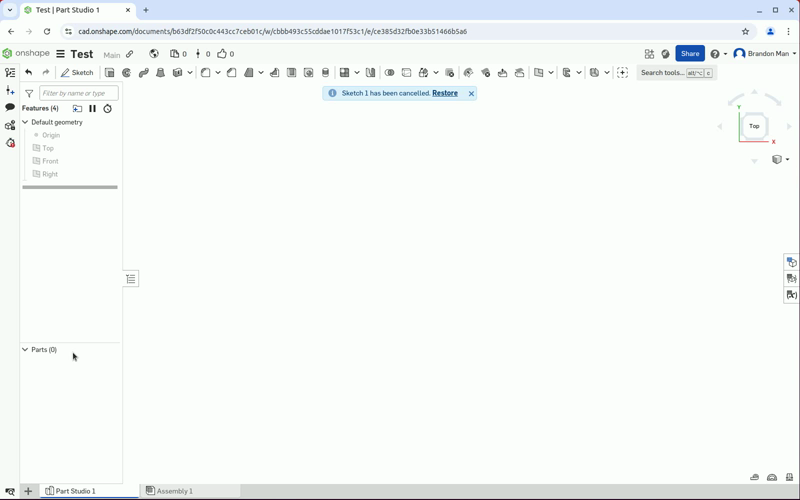
key(space)
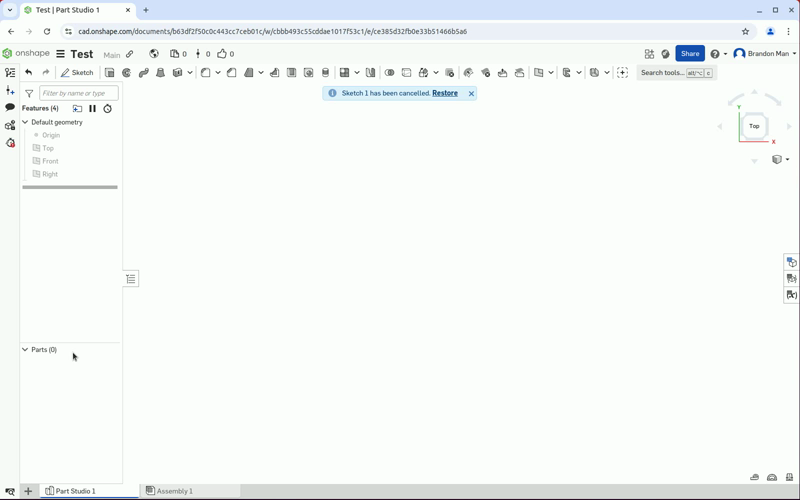
key_down(shift)
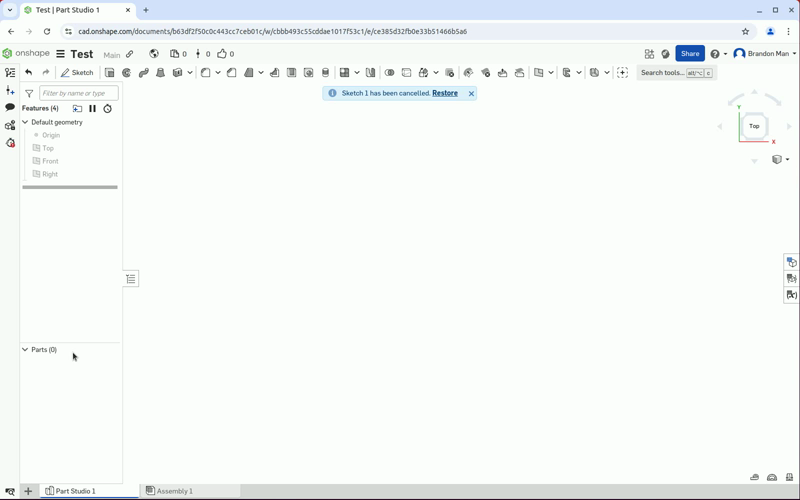
key(up)
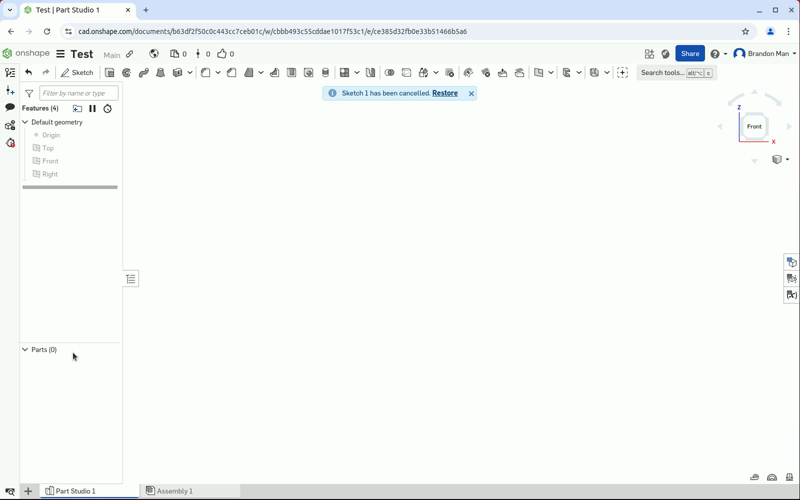
key_up(shift)
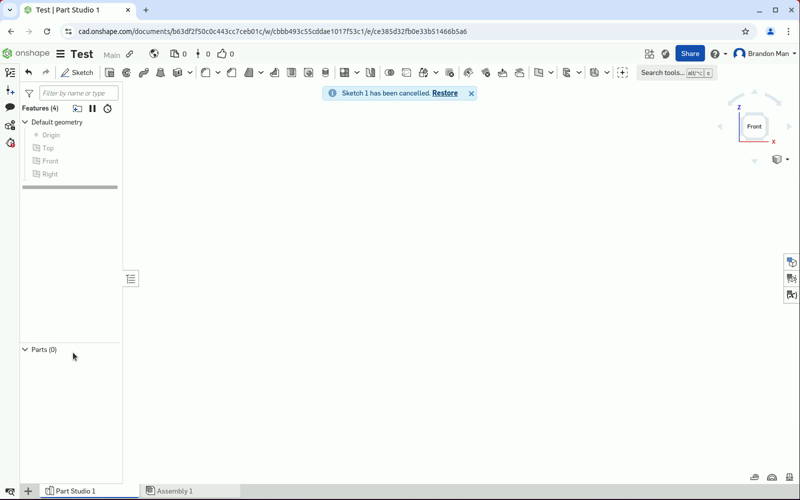
mouse_move(73, 352)
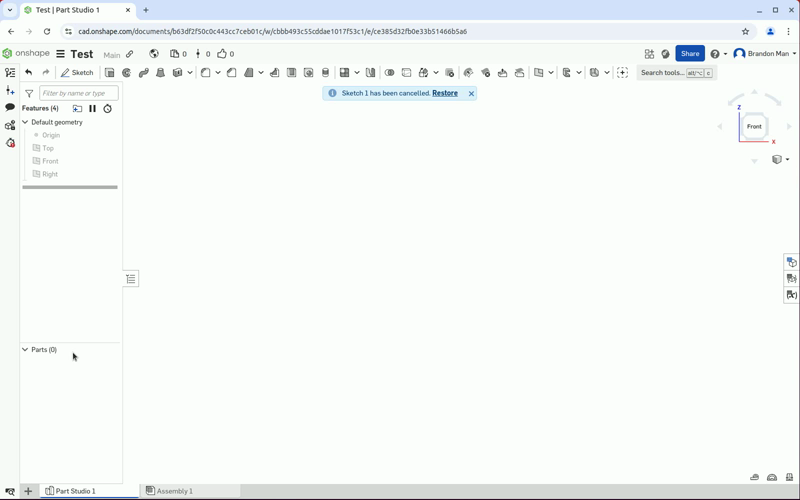
key(shift+y)
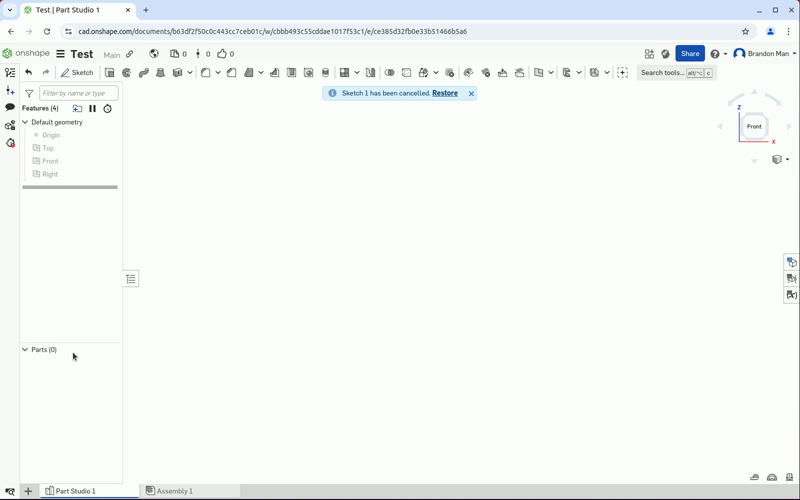
key(shift+s)
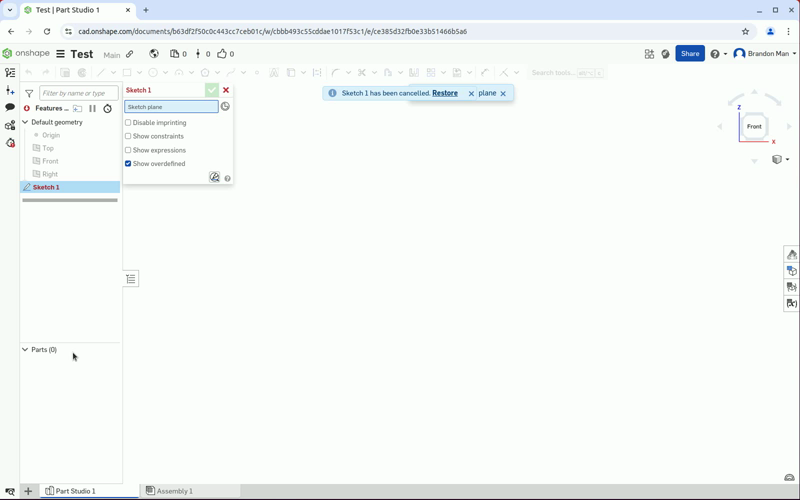
mouse_move(73, 163)
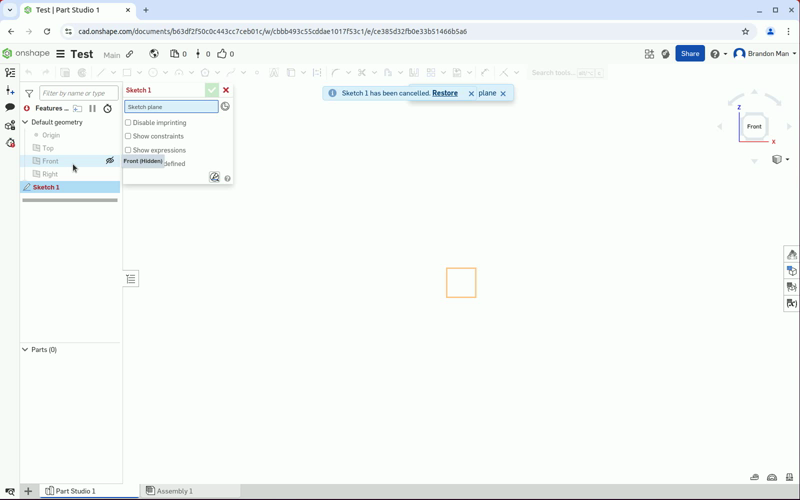
click(73, 163)
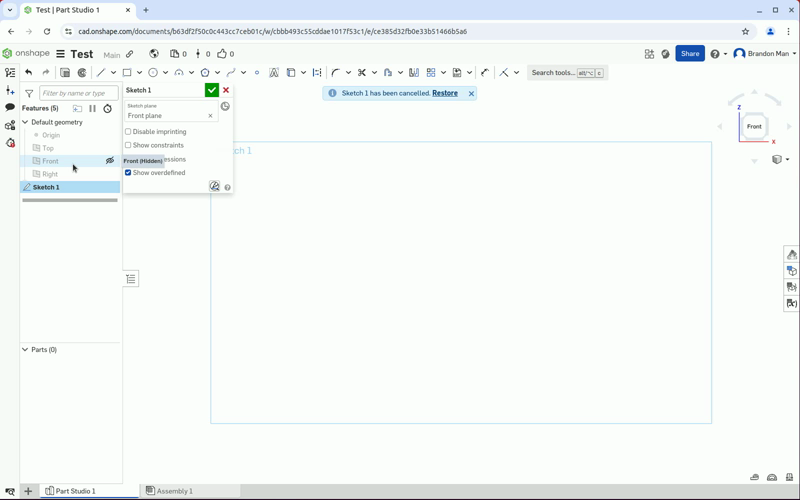
mouse_move(73, 352)
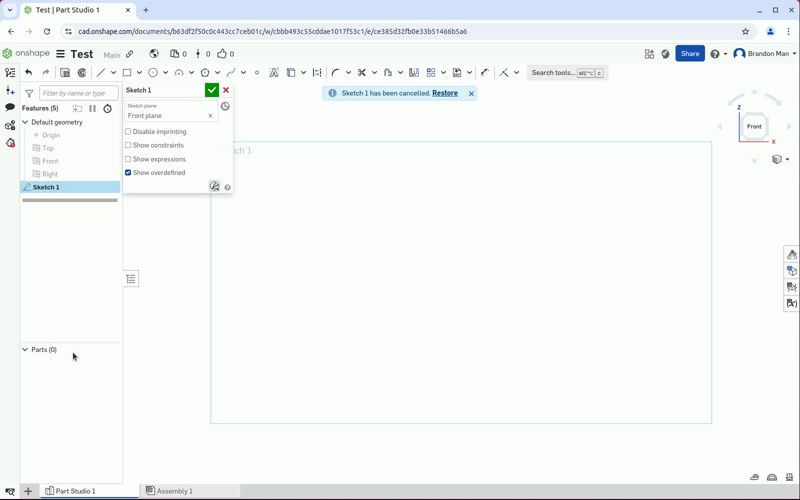
key(y)
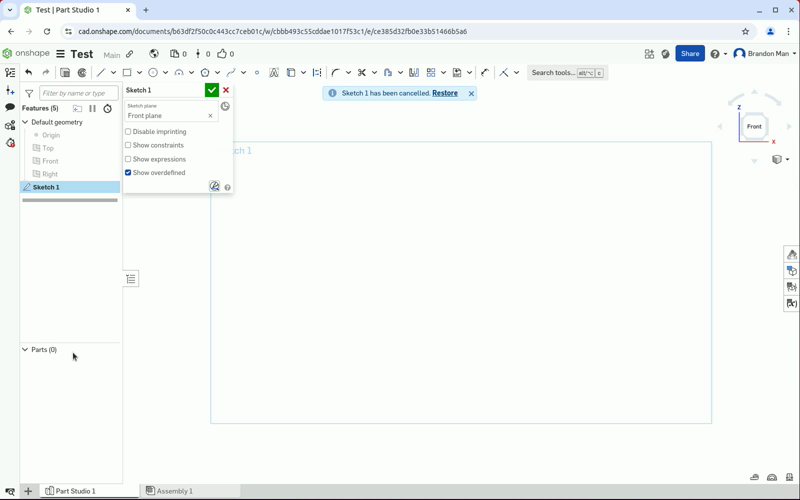
key(l)
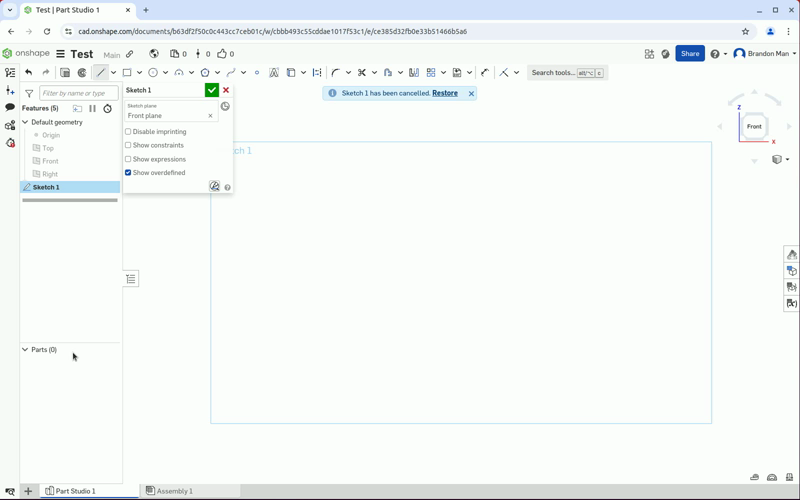
key_down(shift)
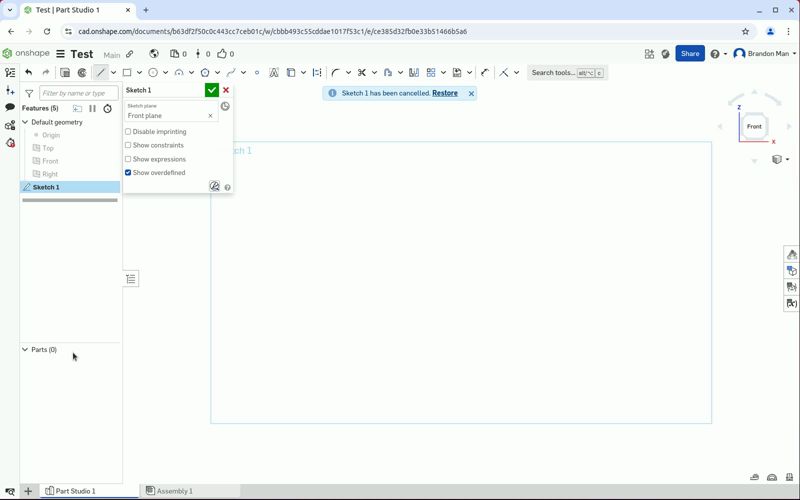
mouse_move(460, 282)
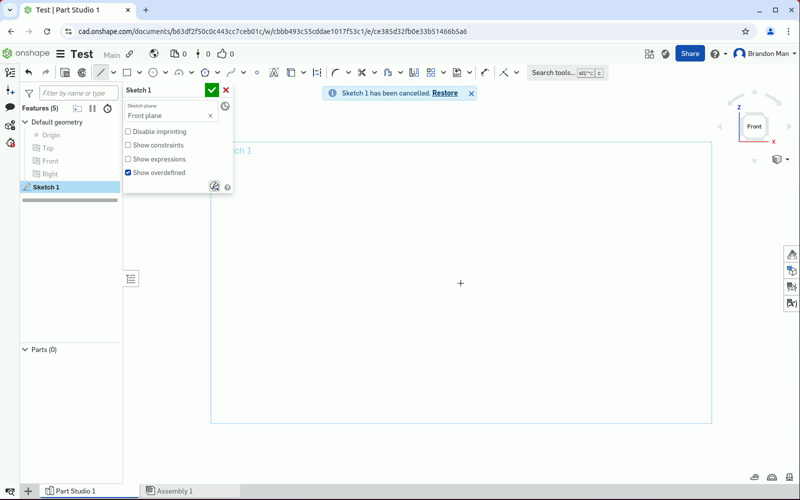
click(460, 282)
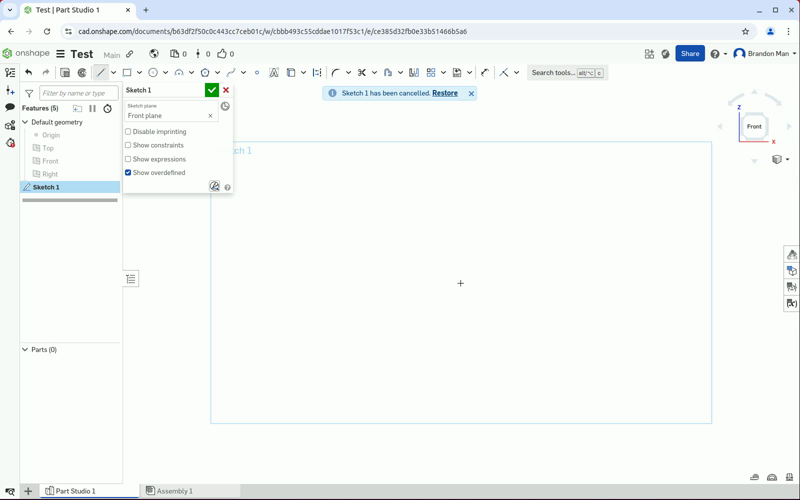
key_up(shift)
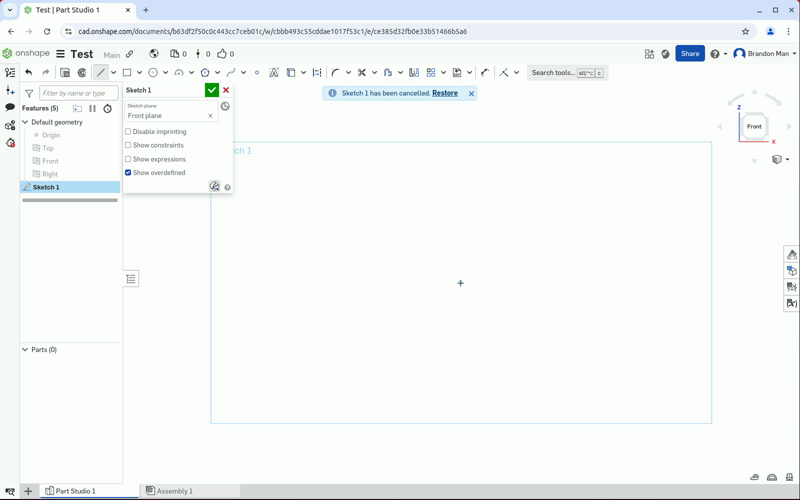
key_down(shift)
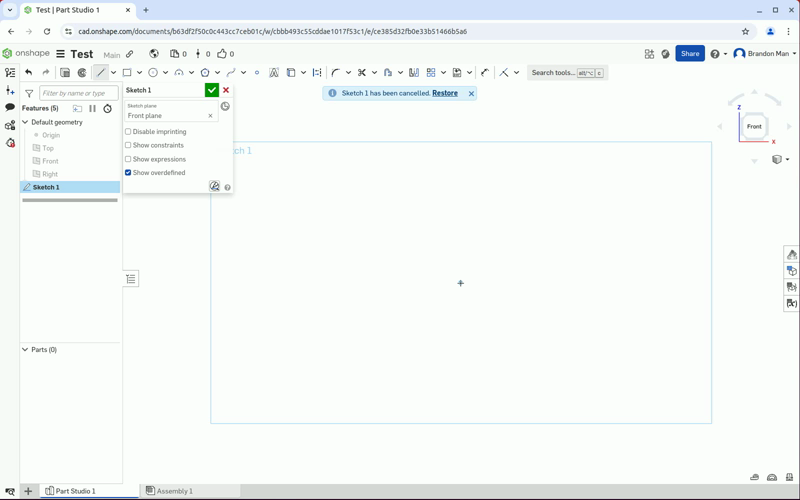
mouse_move(490, 282)
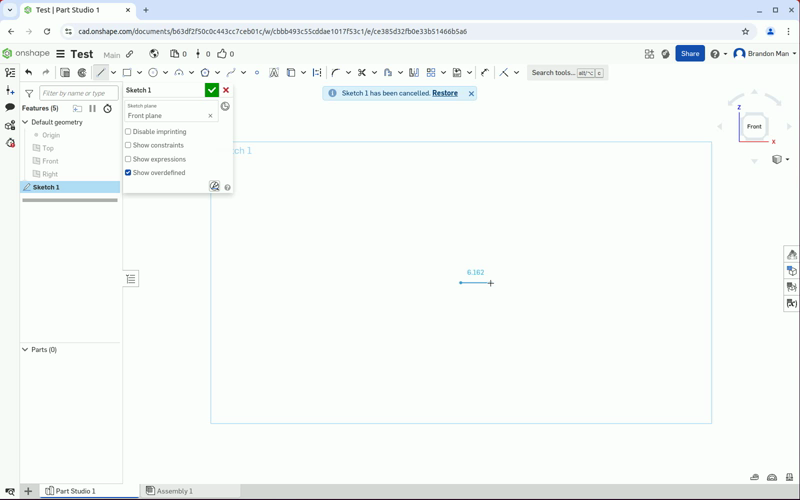
mouse_move(460, 225)
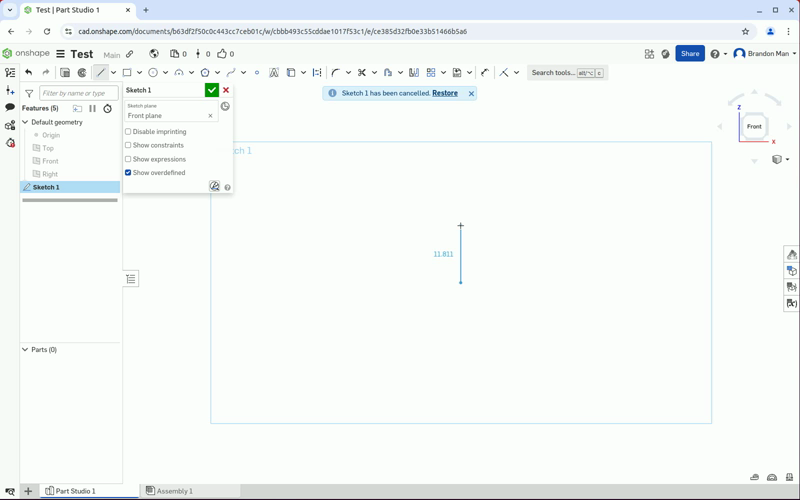
click(460, 225)
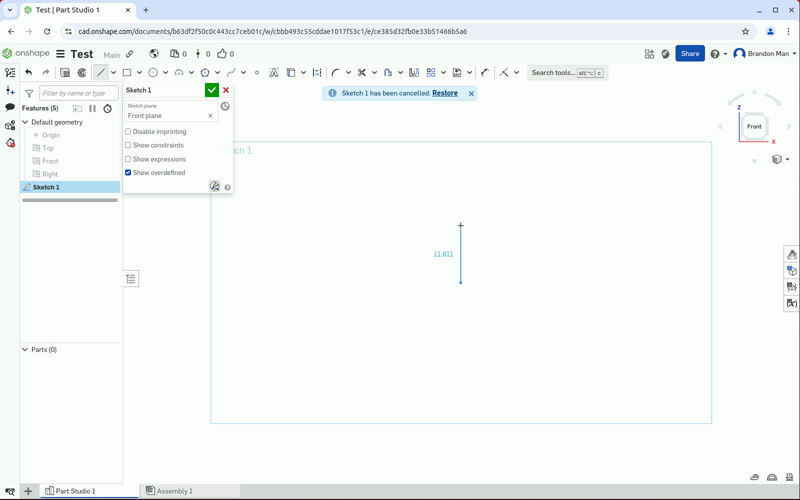
key_up(shift)
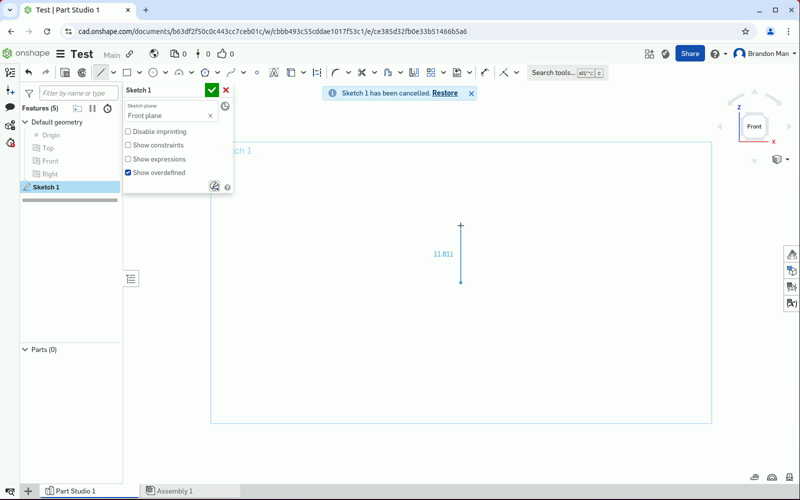
key_down(shift)
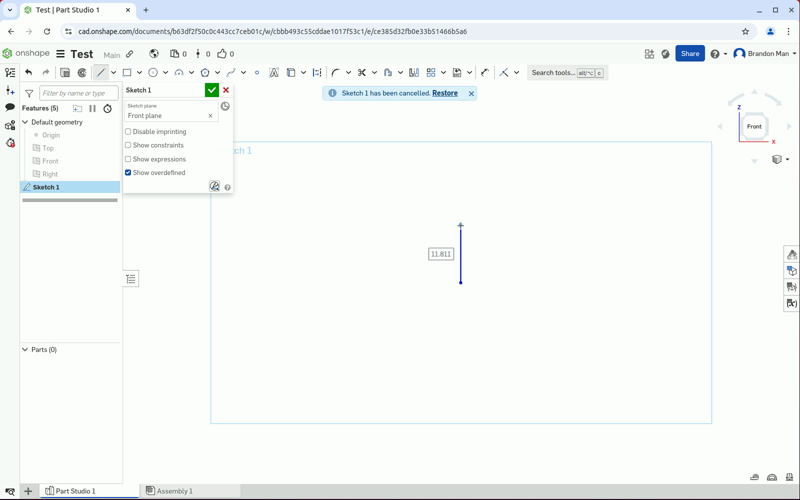
mouse_move(490, 225)
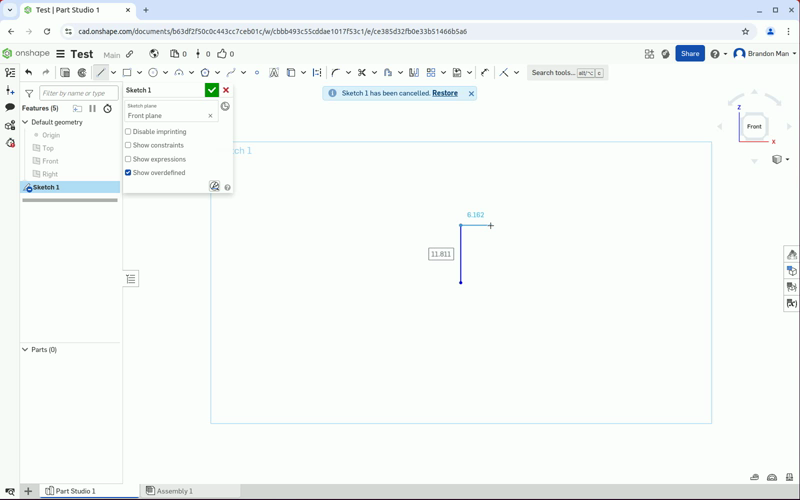
mouse_move(494, 225)
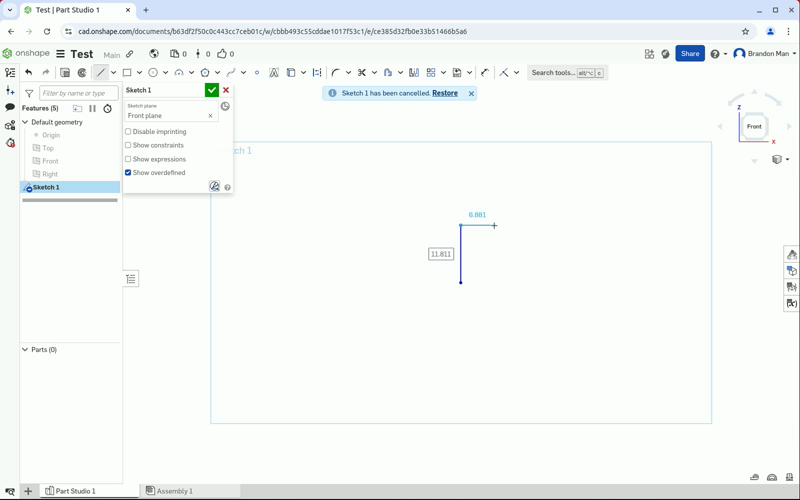
click(494, 225)
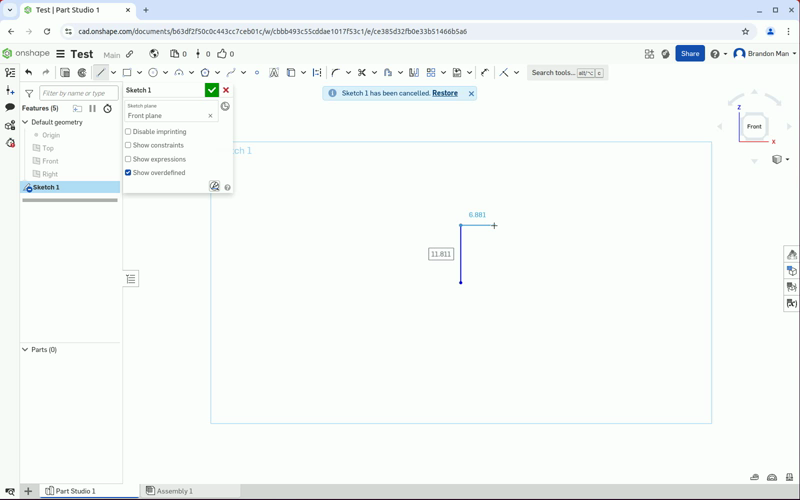
key_up(shift)
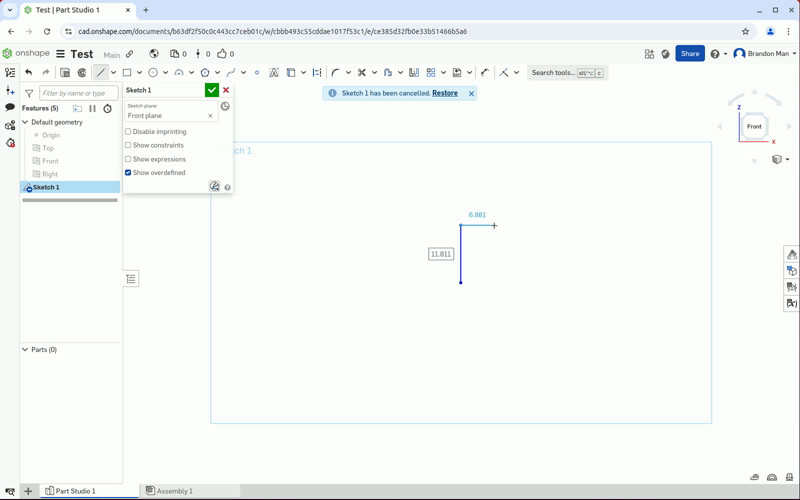
key_down(shift)
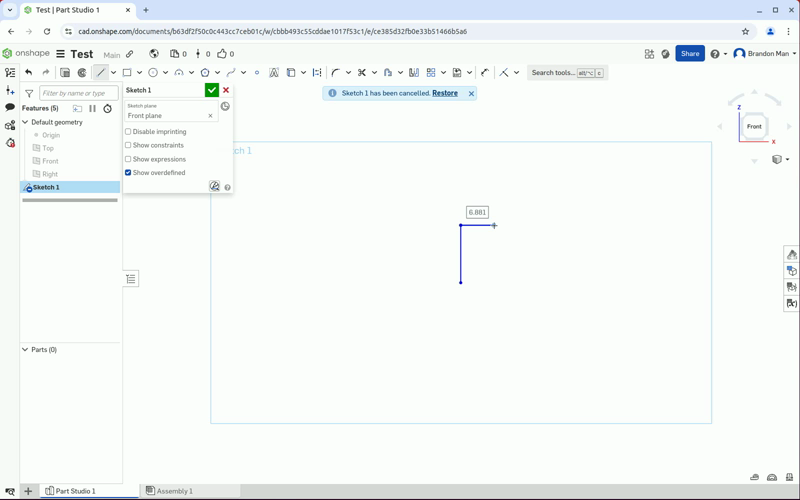
mouse_move(524, 225)
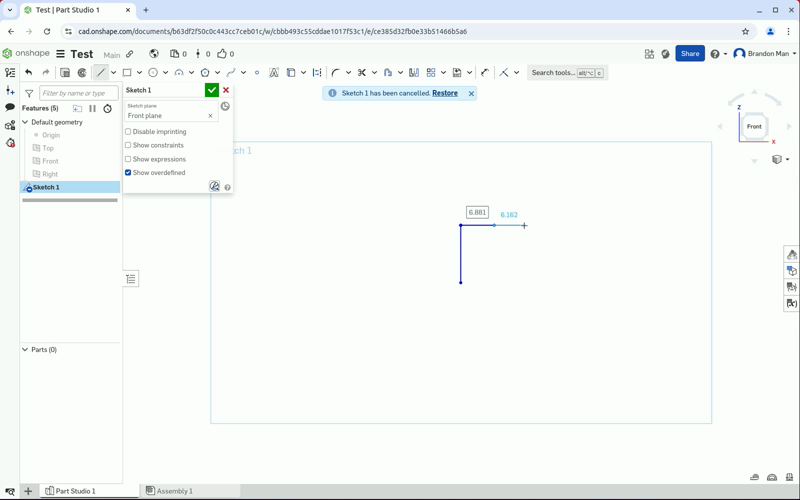
mouse_move(494, 282)
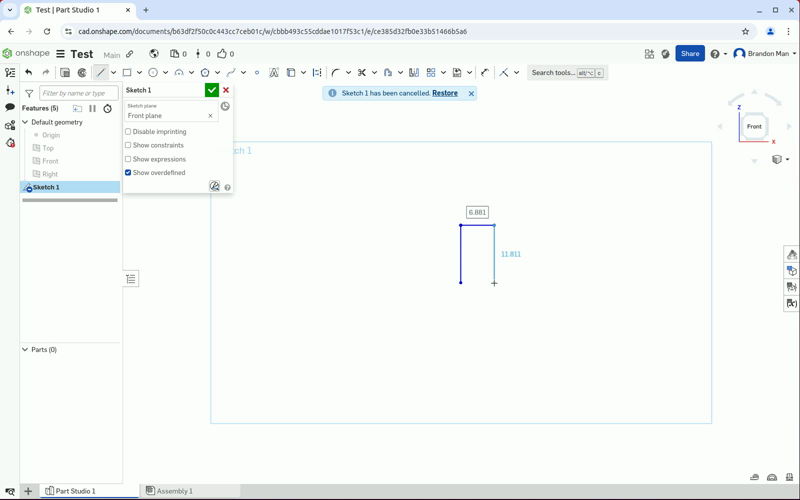
click(494, 282)
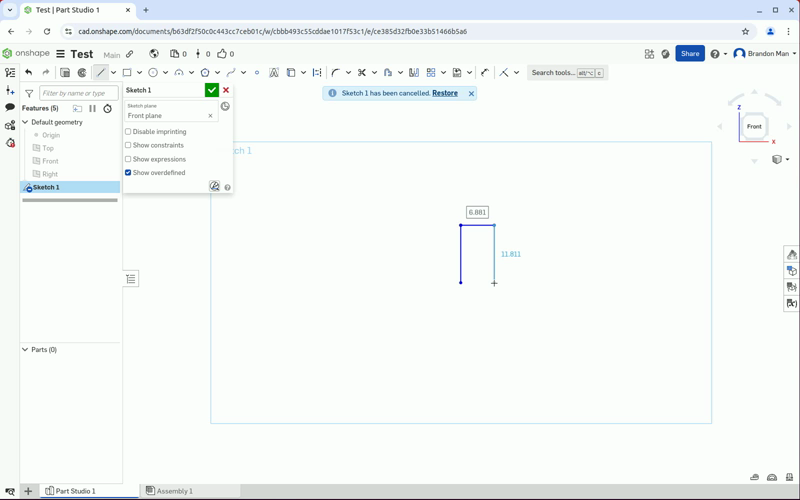
key_up(shift)
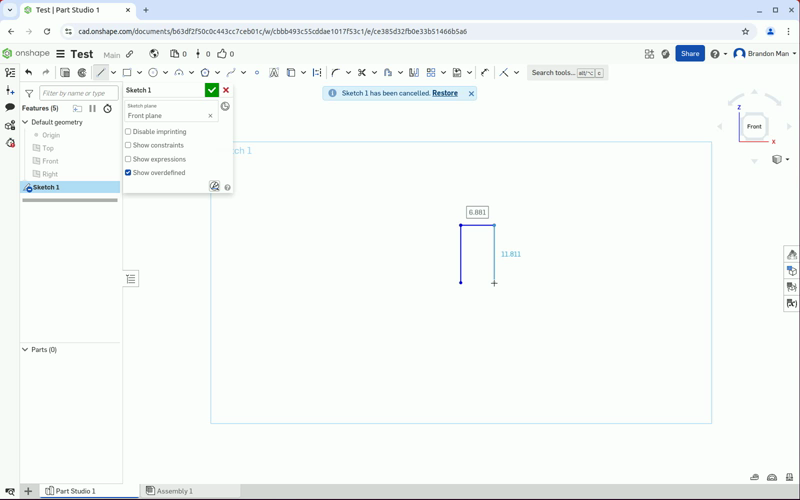
key_down(shift)
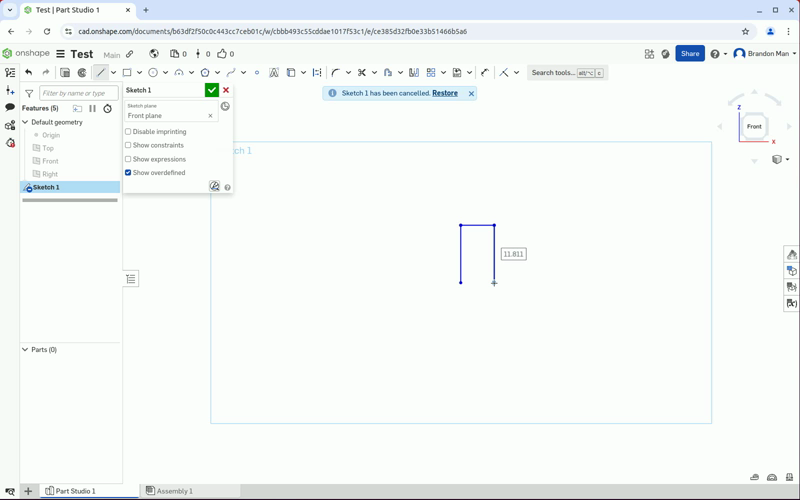
mouse_move(524, 282)
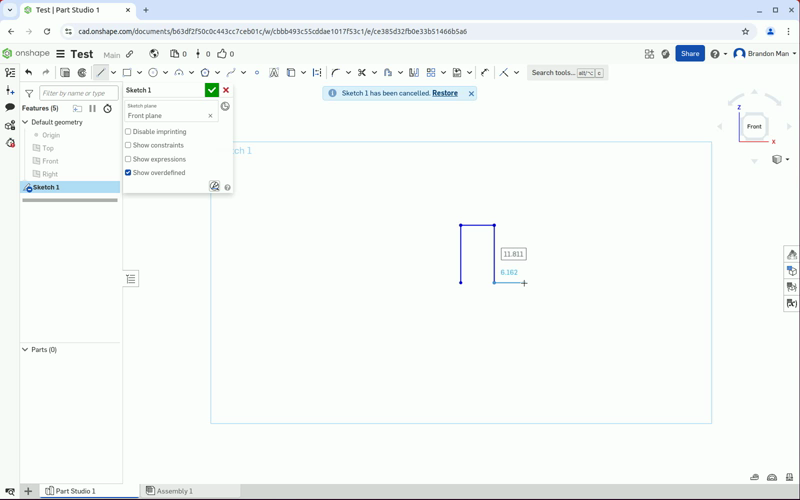
mouse_move(460, 282)
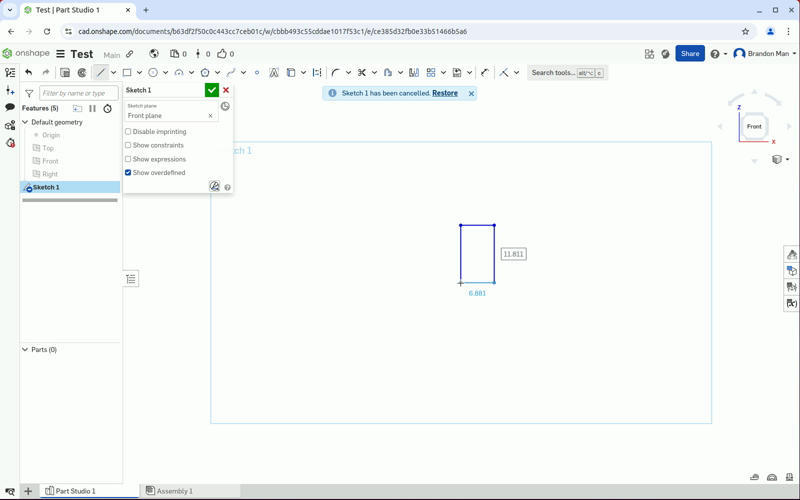
click(460, 282)
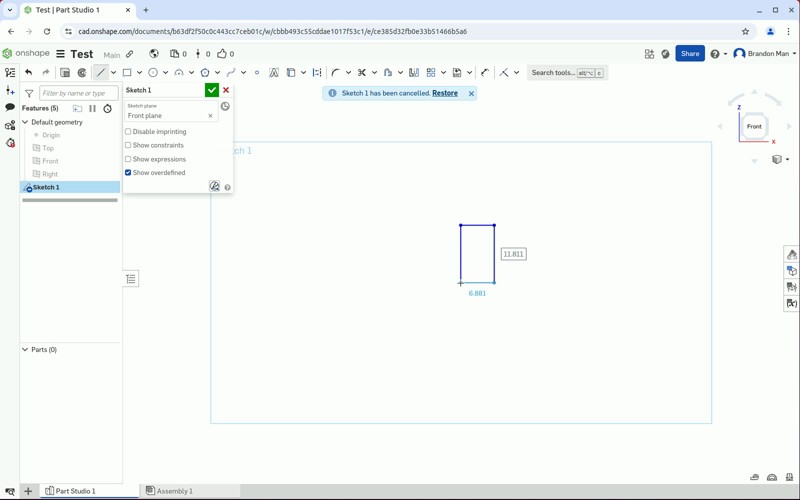
key_up(shift)
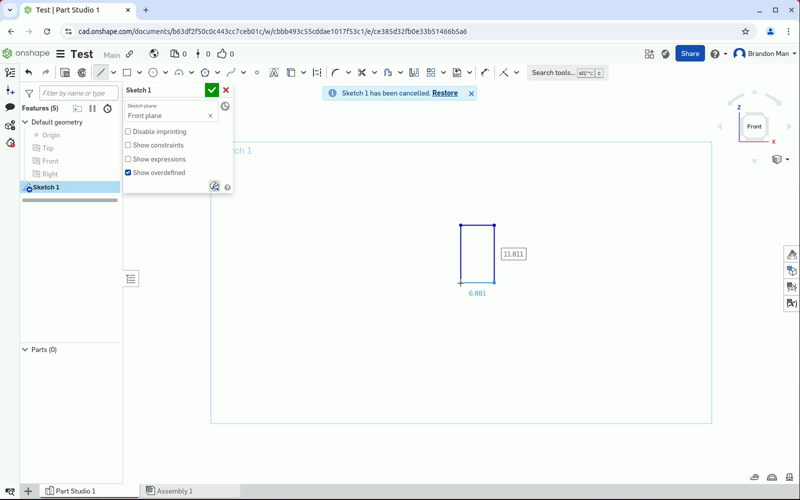
key(esc)
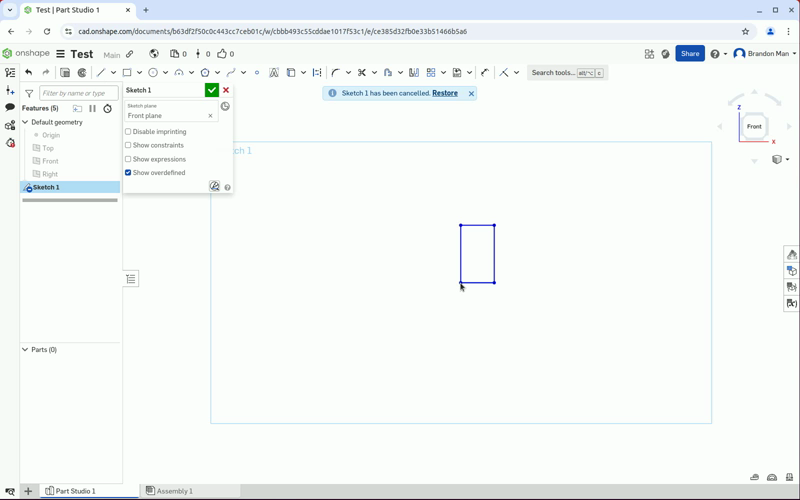
mouse_move(485, 271)
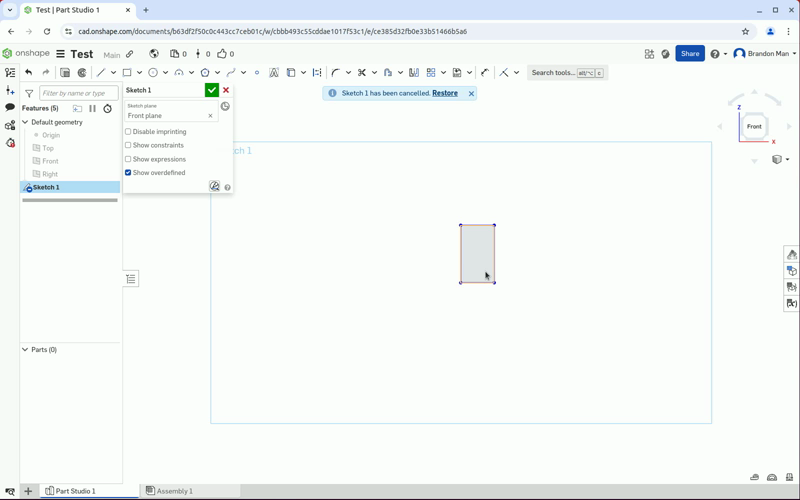
click(485, 271)
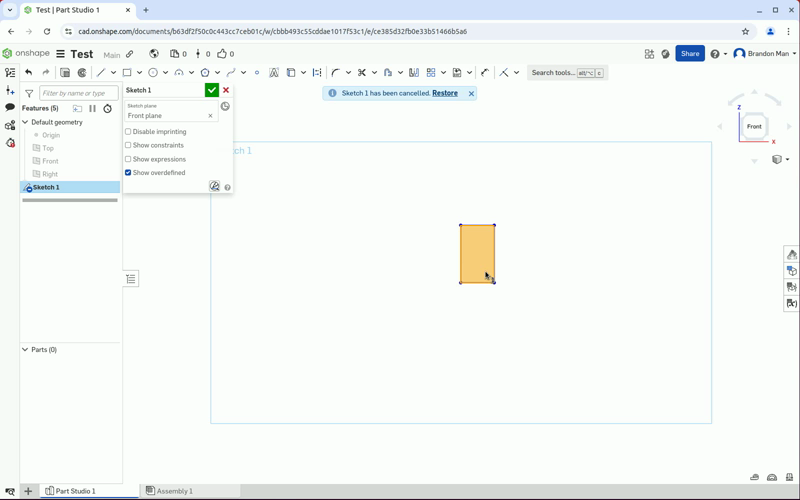
mouse_move(73, 352)
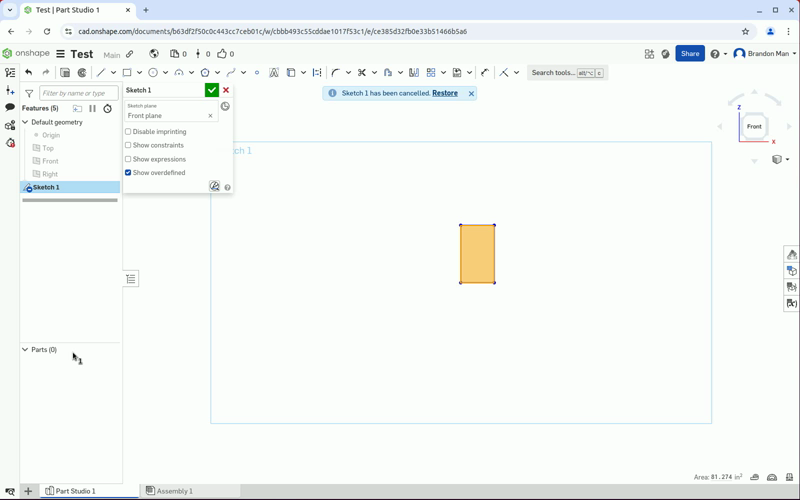
key(shift+y)
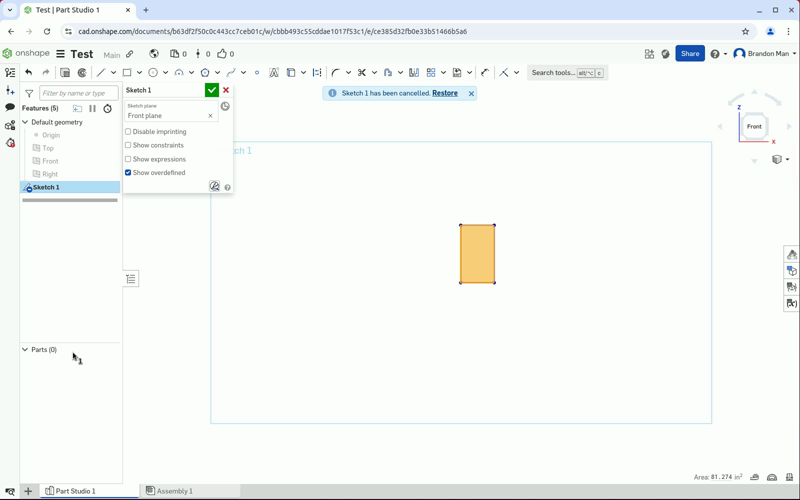
key(shift+e)
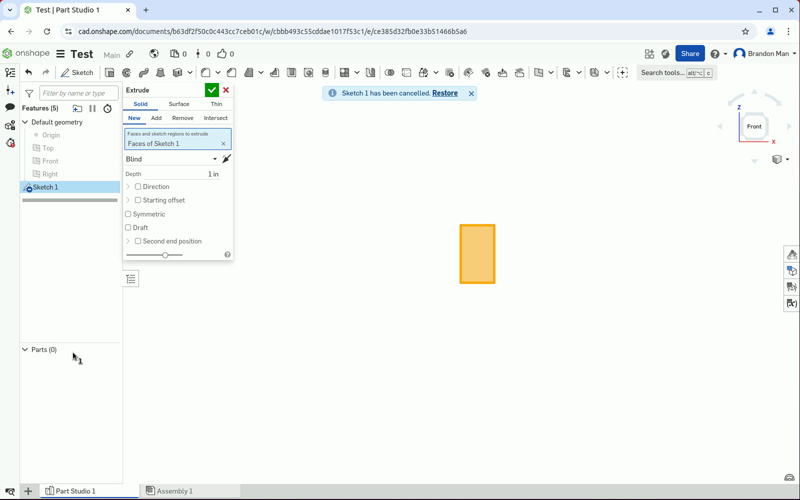
mouse_move(143, 106)
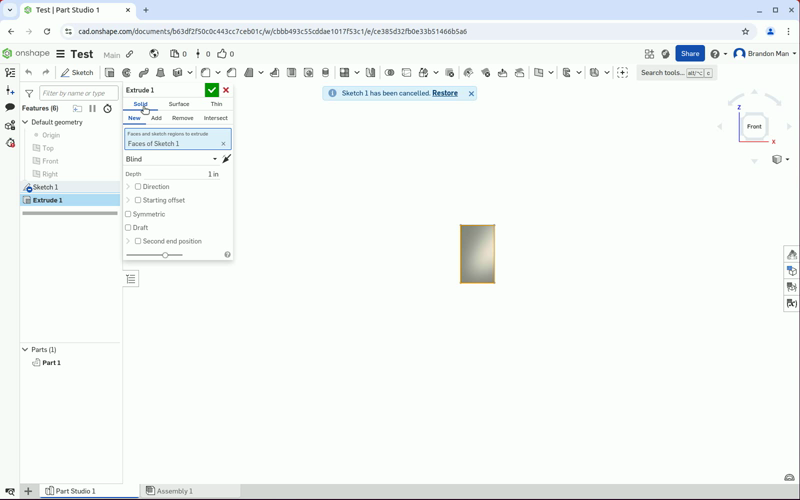
click(143, 106)
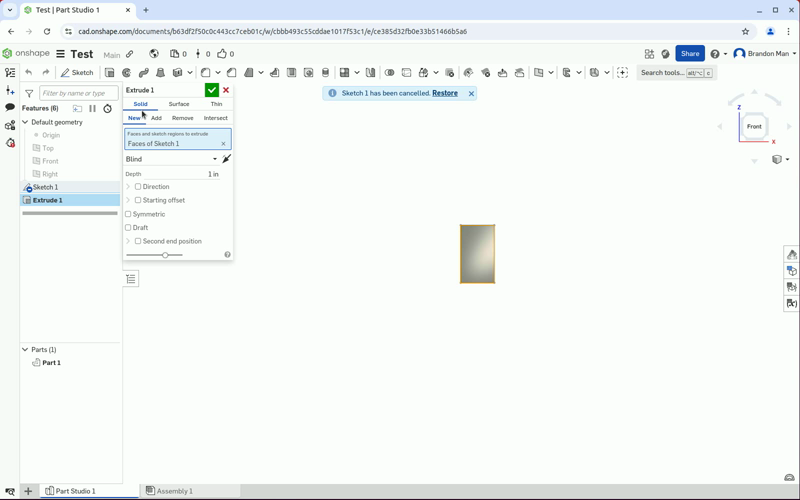
mouse_move(137, 120)
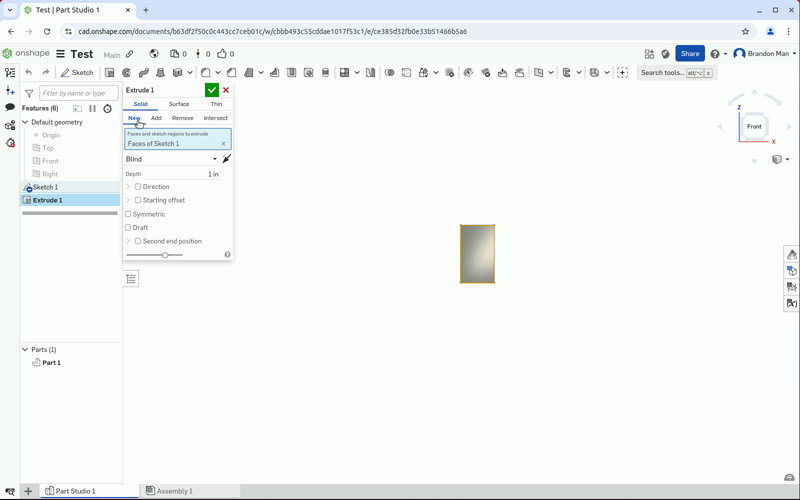
click(137, 120)
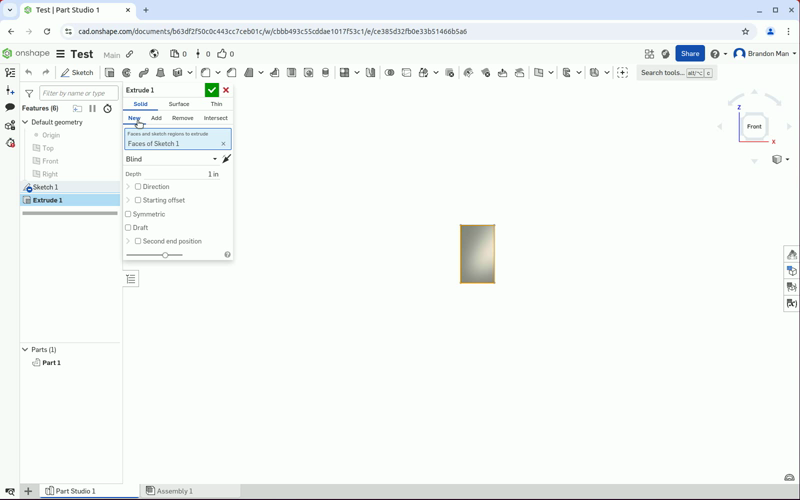
key(tab, 4)
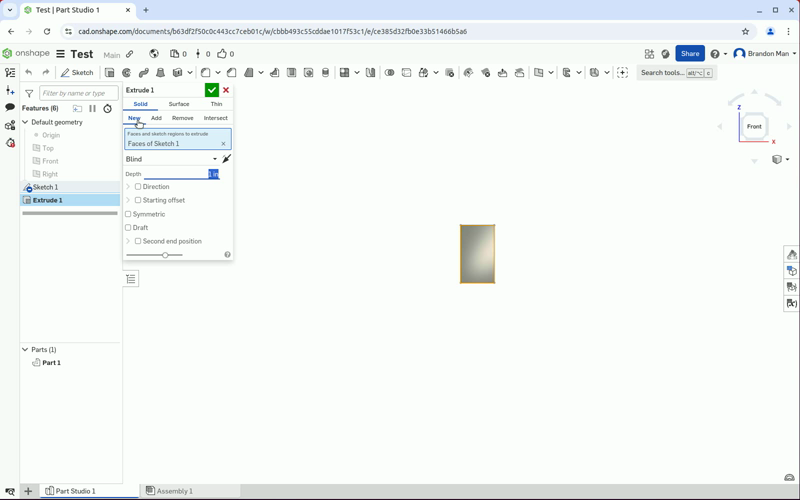
text(1.204)
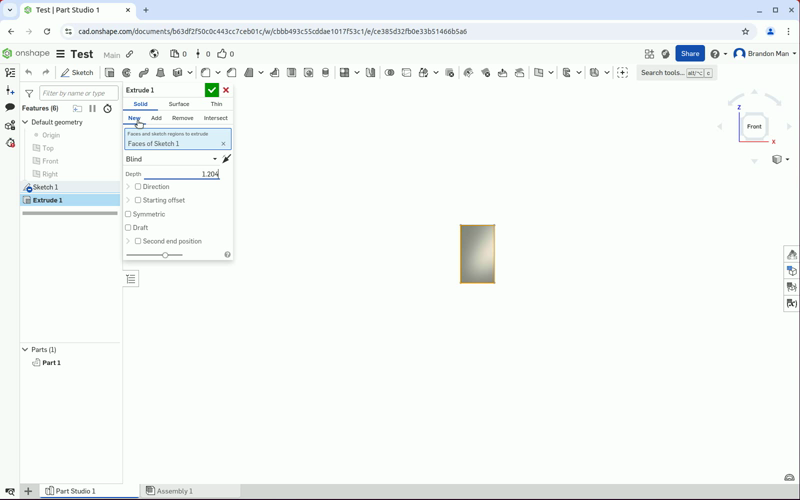
key(enter)
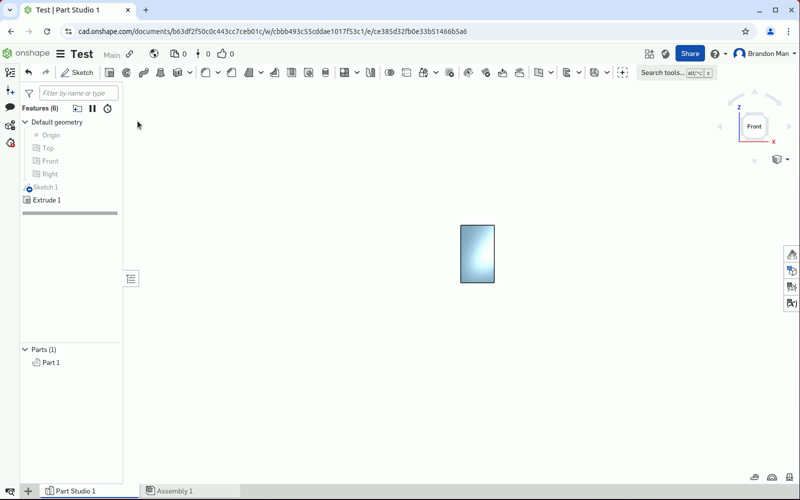
key(shift+h)
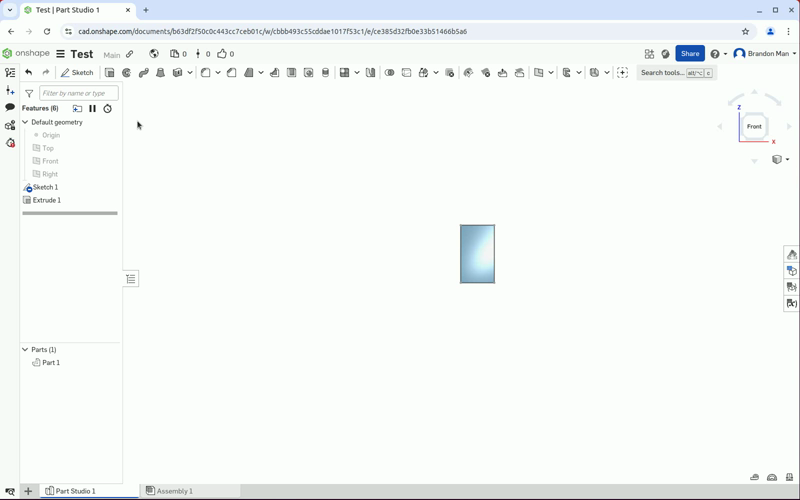
key(shift+h)
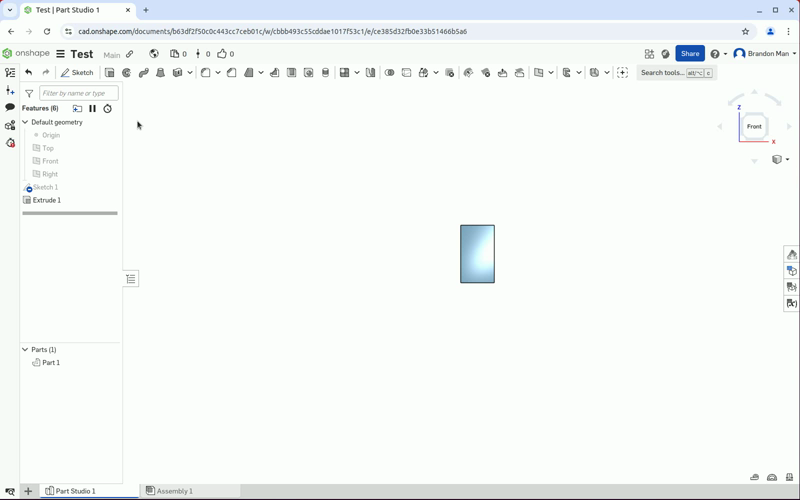
mouse_move(73, 189)
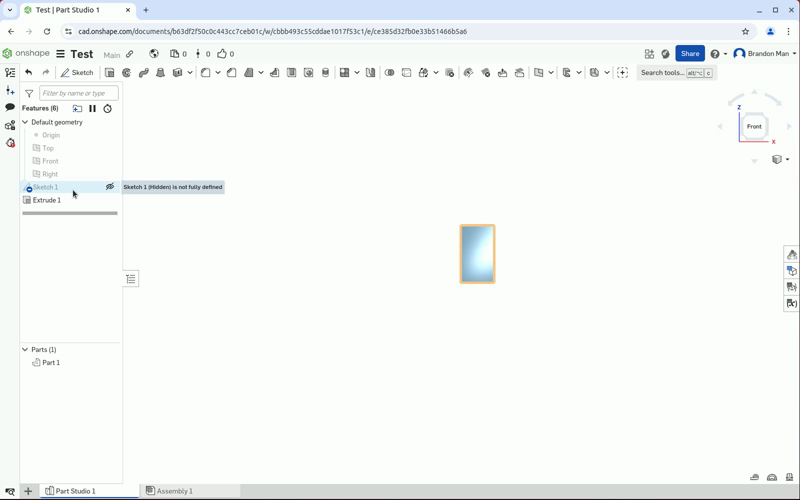
click(73, 189)
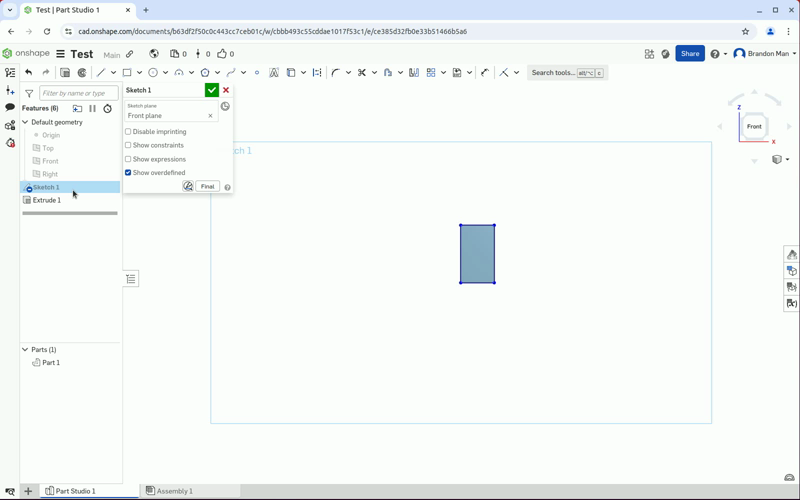
mouse_move(229, 92)
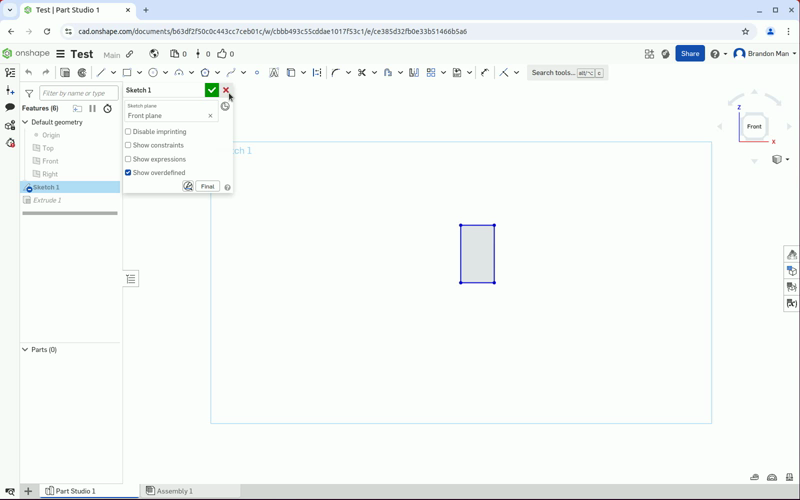
click(229, 92)
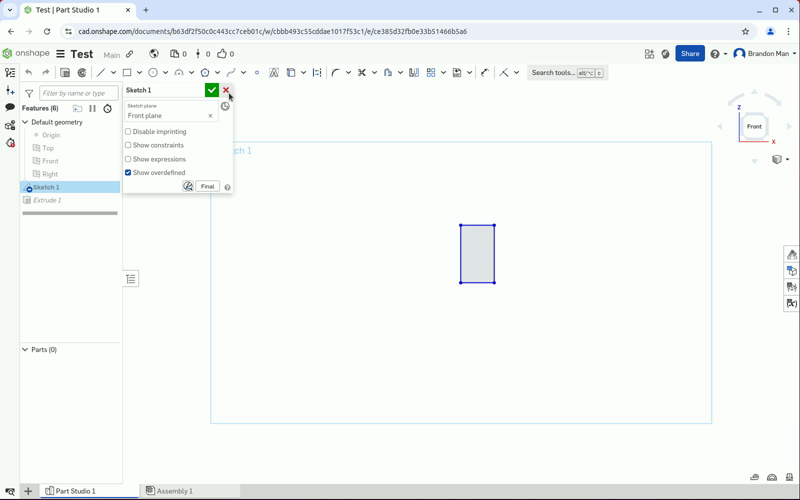
key(shift+s)
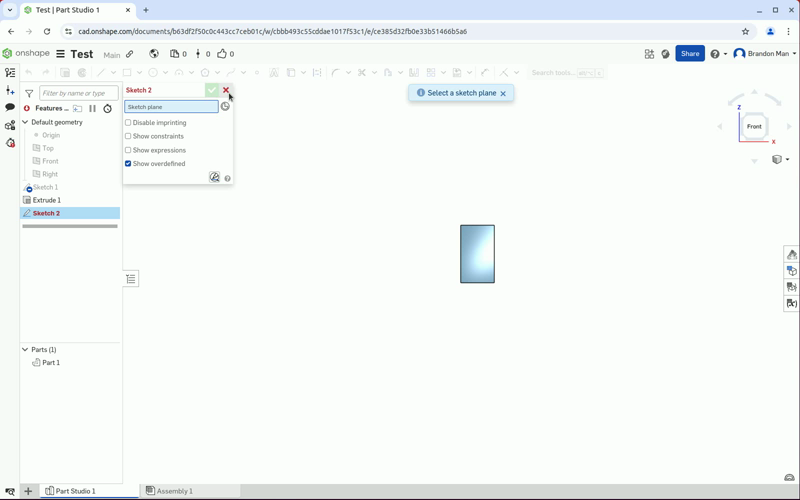
mouse_move(73, 163)
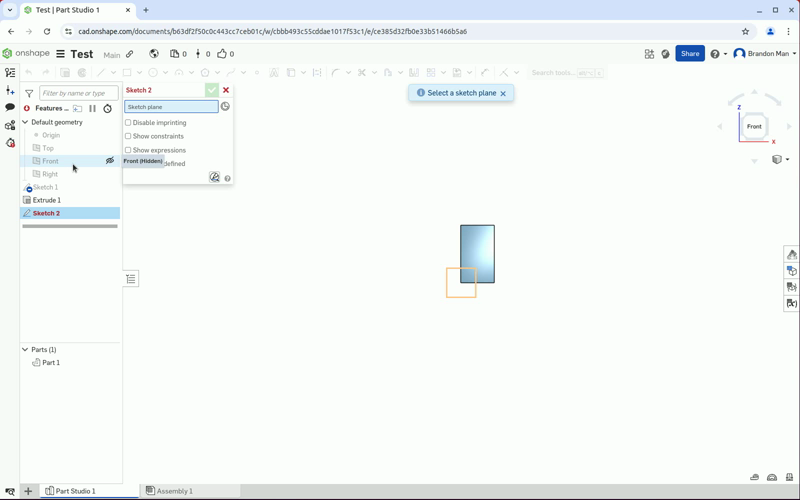
click(73, 163)
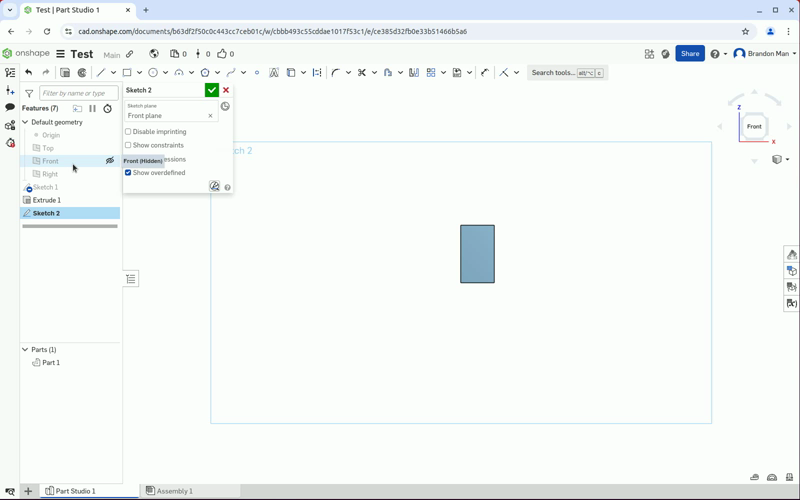
mouse_move(73, 352)
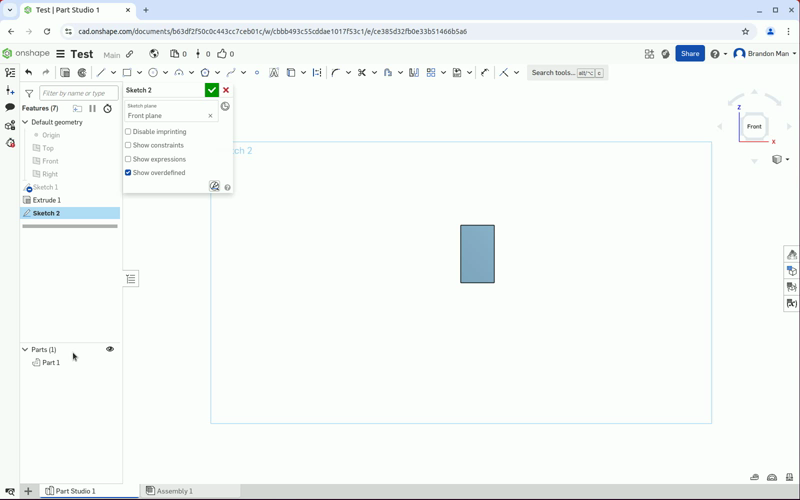
key(y)
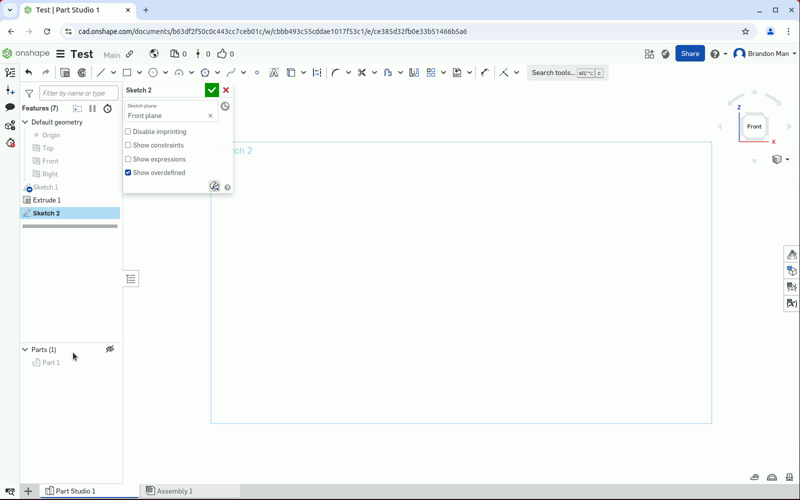
key(l)
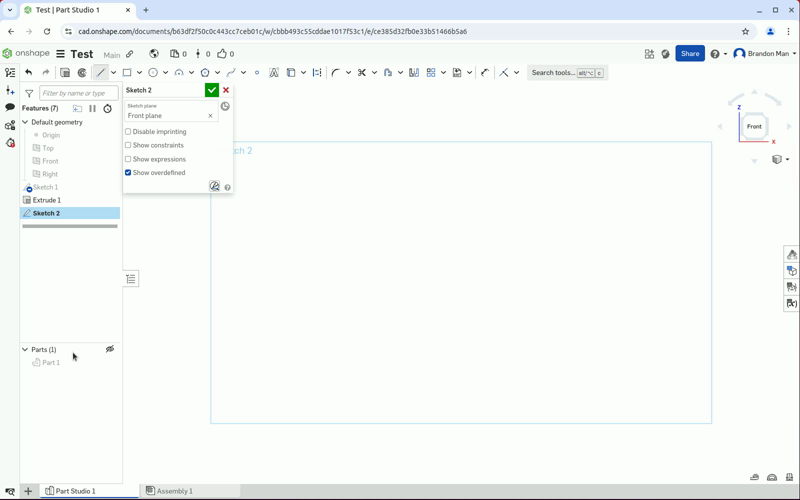
key_down(shift)
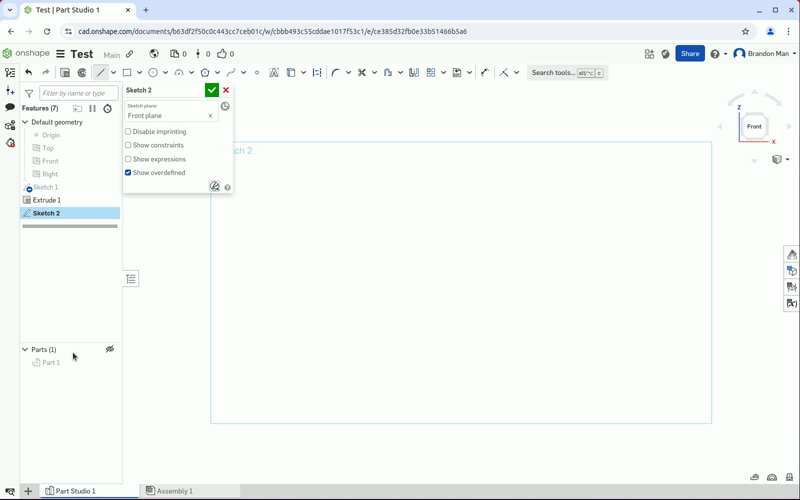
mouse_move(512, 282)
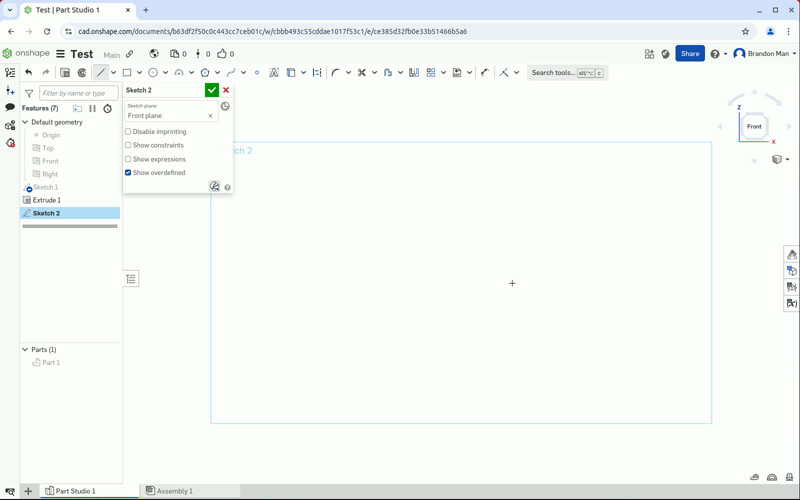
click(512, 282)
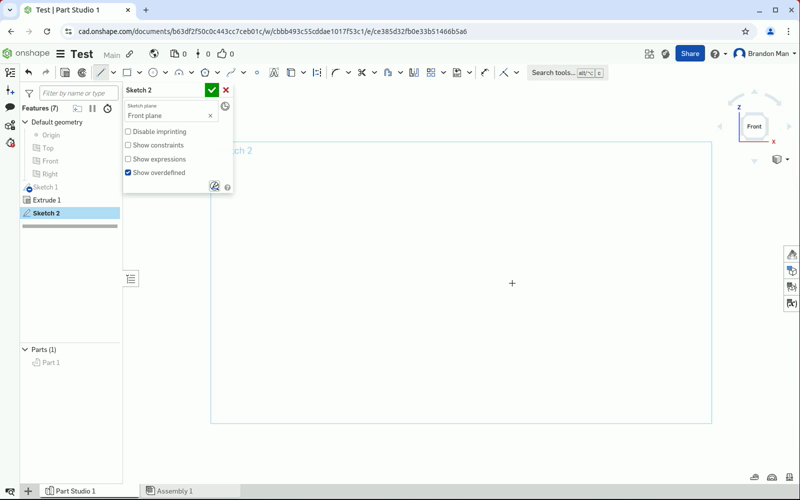
key_up(shift)
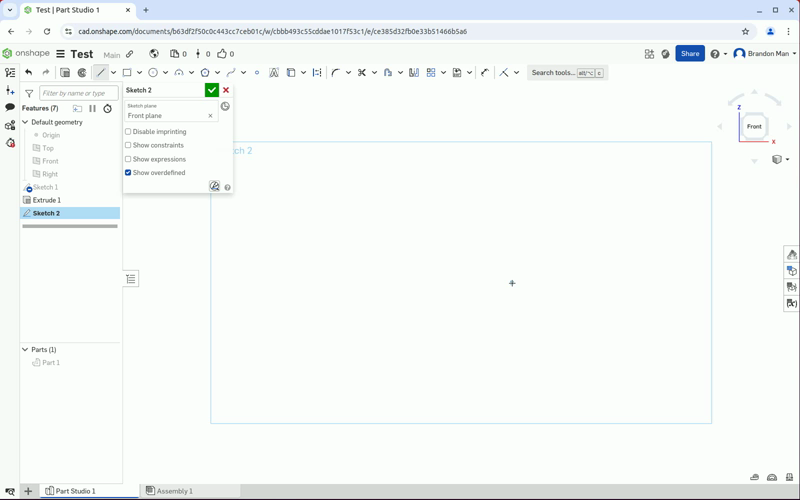
key_down(shift)
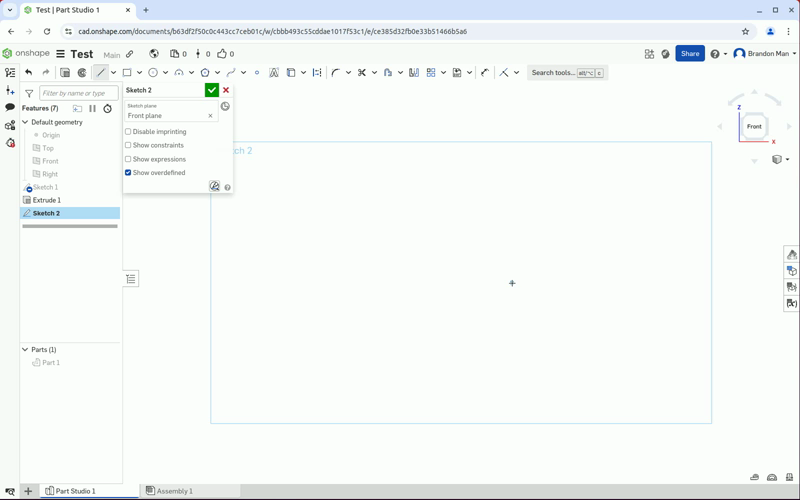
mouse_move(542, 282)
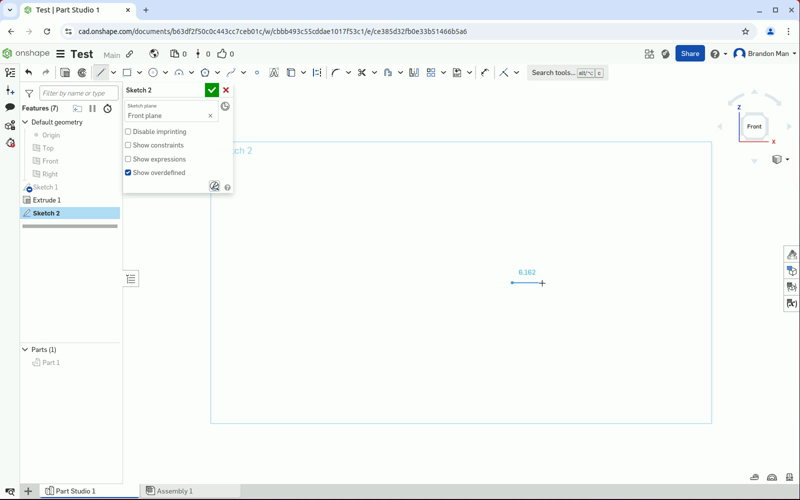
mouse_move(564, 282)
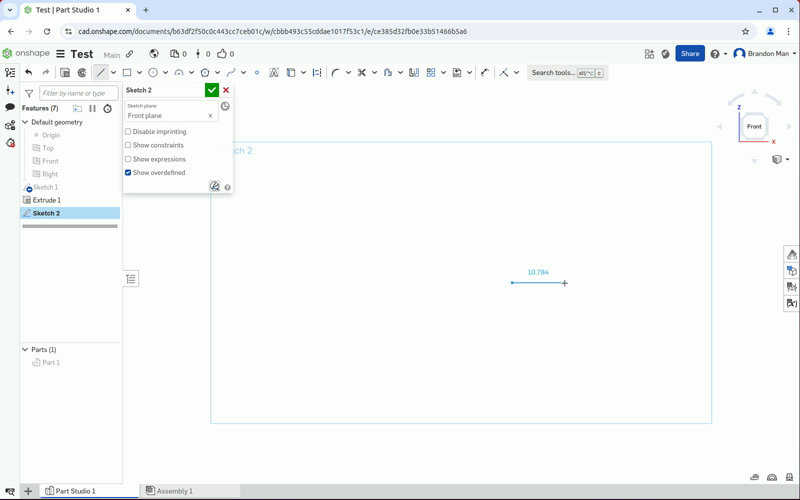
click(564, 282)
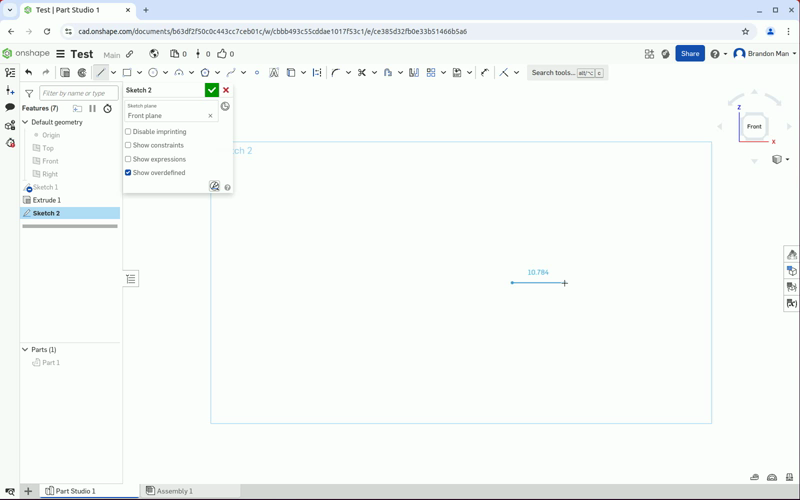
key_up(shift)
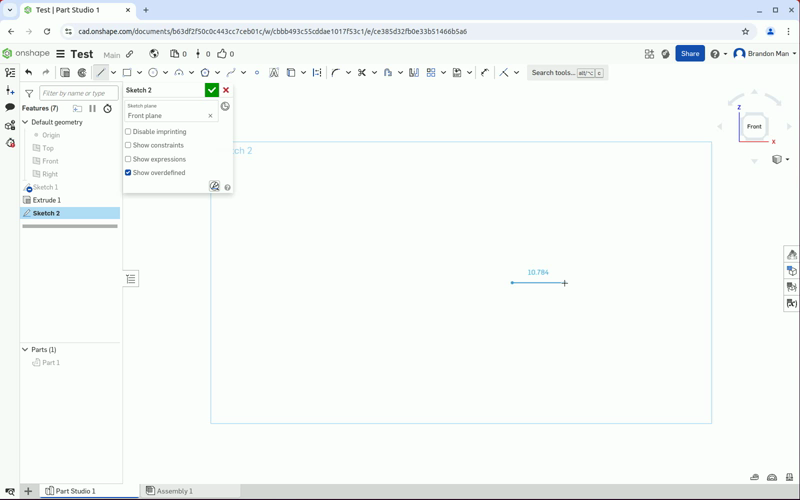
key_down(shift)
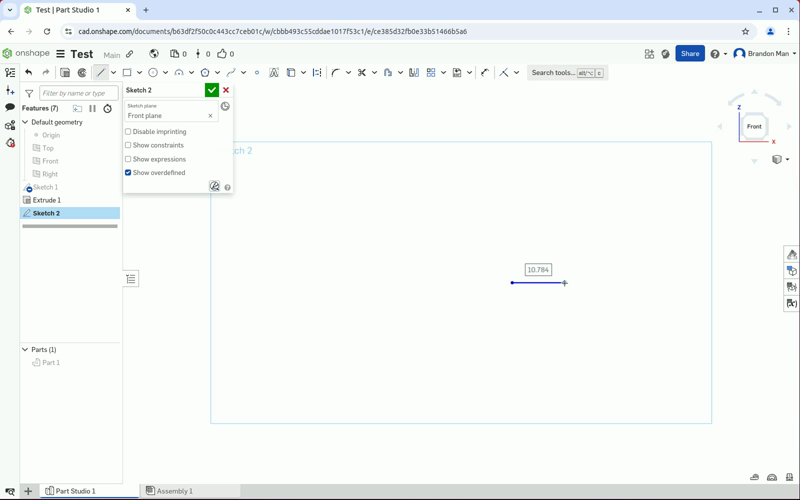
mouse_move(589, 282)
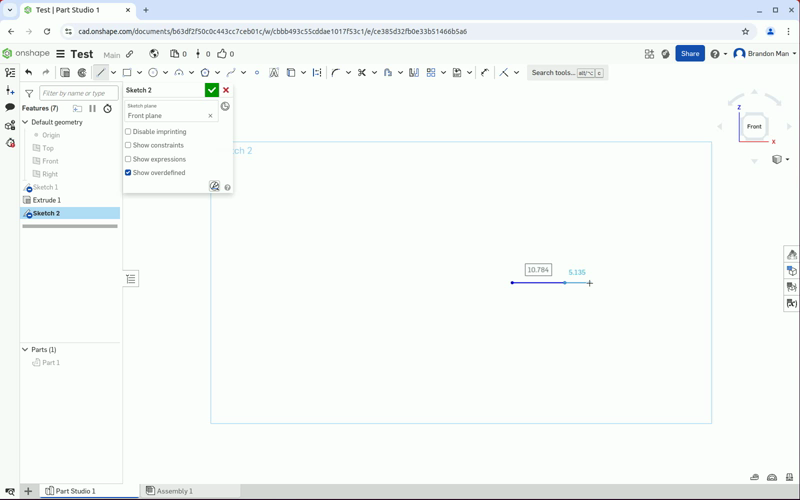
mouse_move(573, 273)
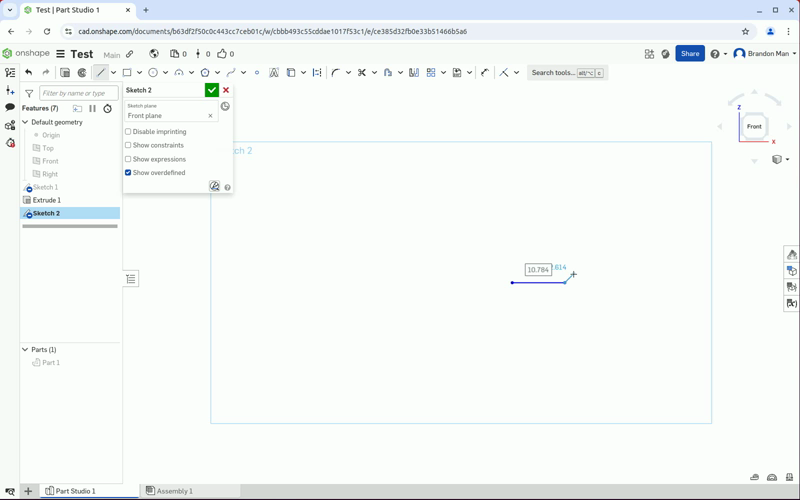
click(573, 273)
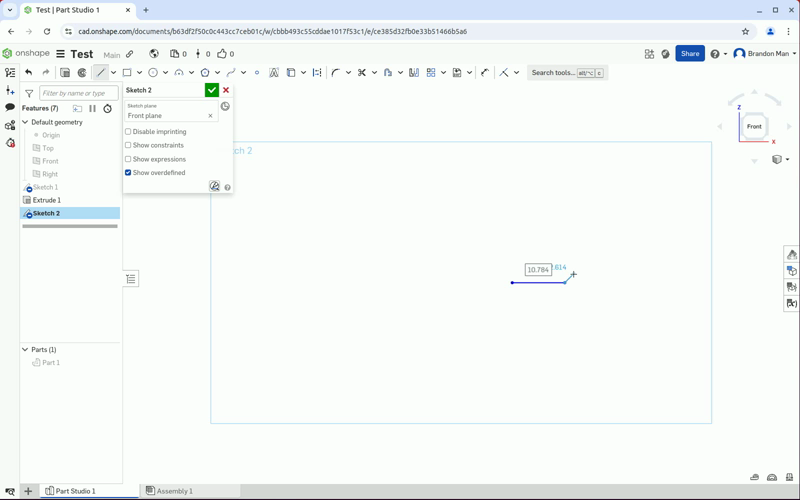
key_up(shift)
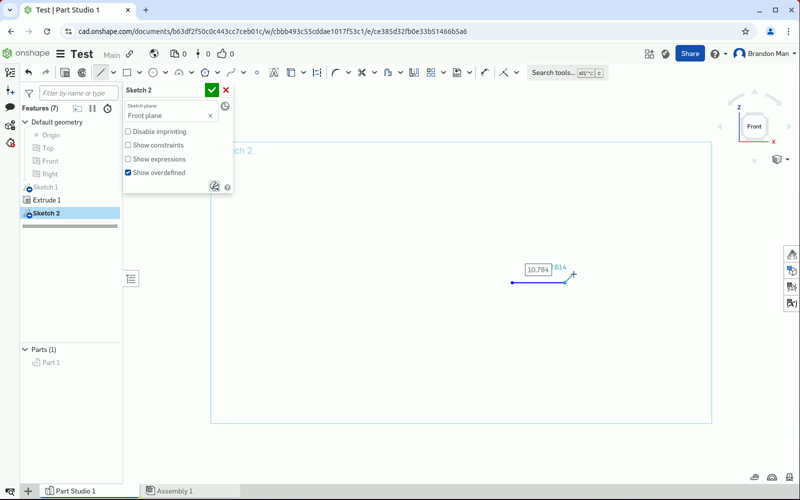
key_down(shift)
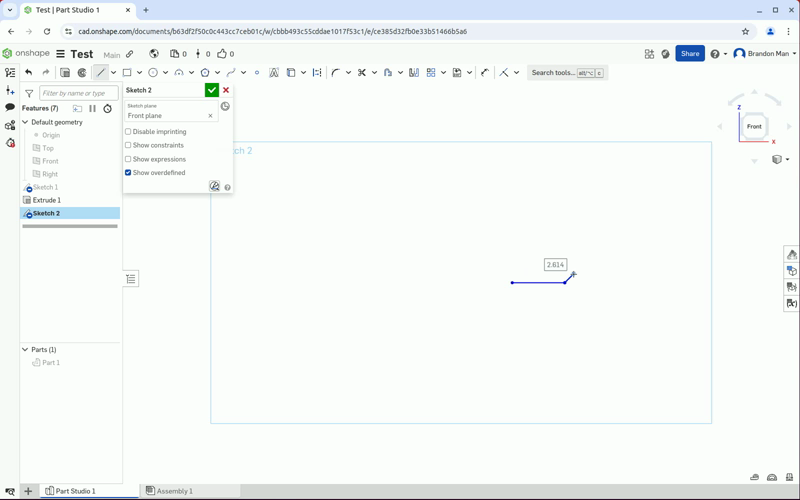
mouse_move(589, 273)
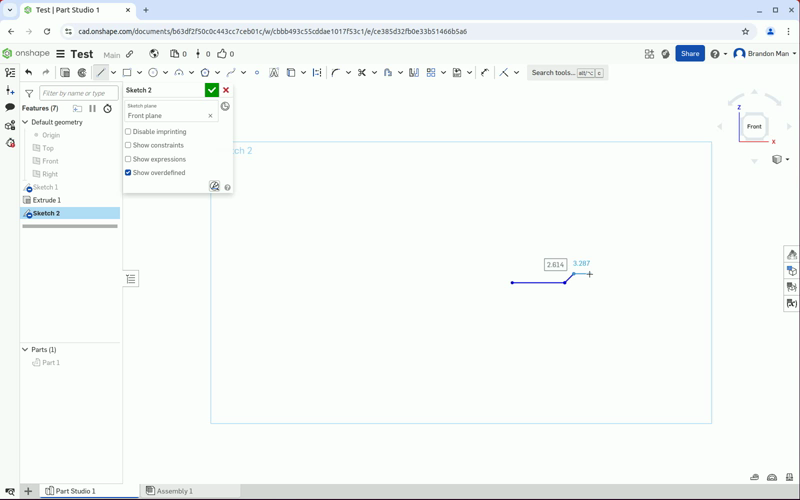
mouse_move(573, 233)
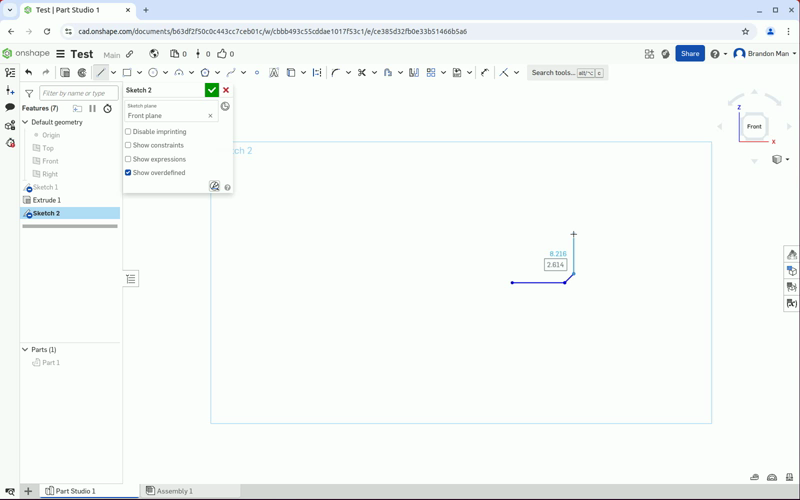
click(573, 233)
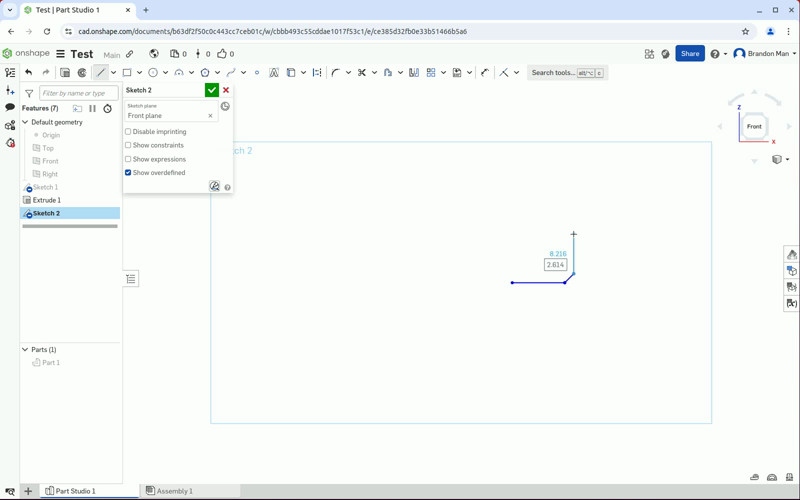
key_up(shift)
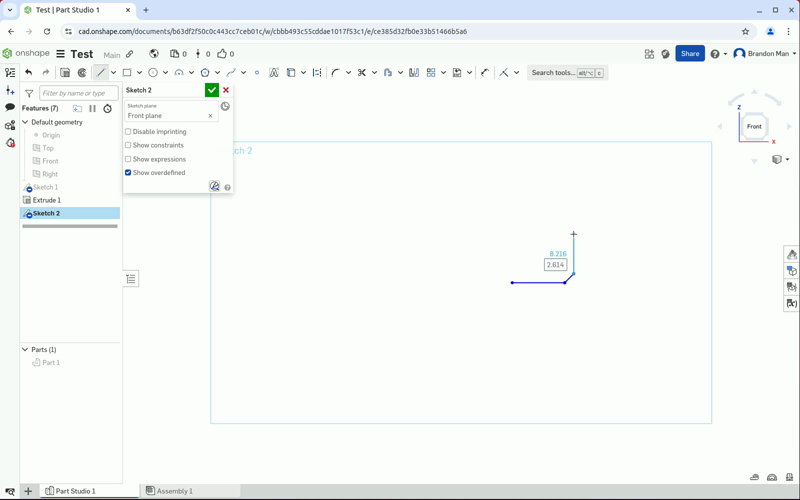
key_down(shift)
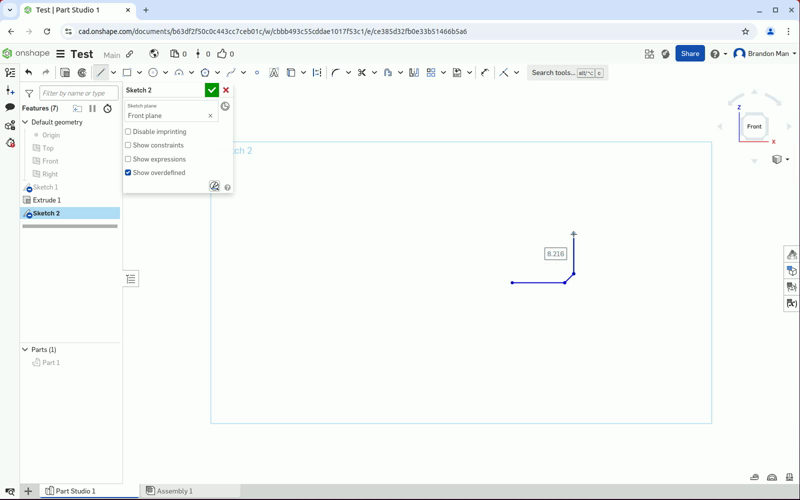
mouse_move(589, 233)
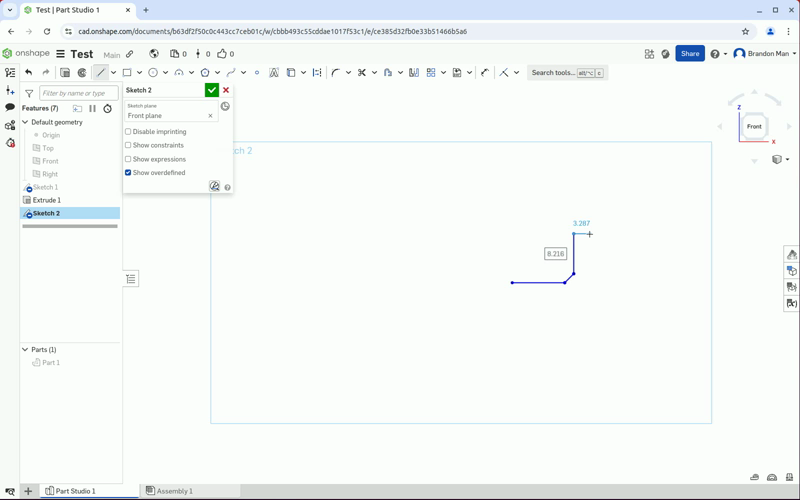
mouse_move(564, 224)
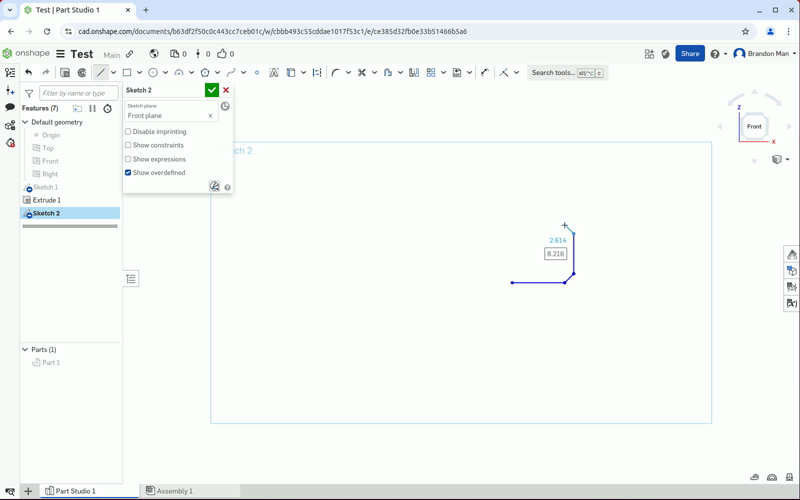
click(564, 224)
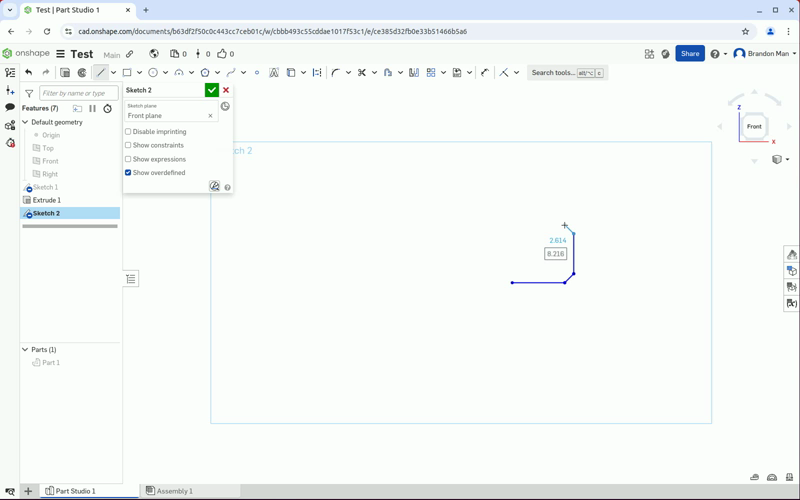
key_up(shift)
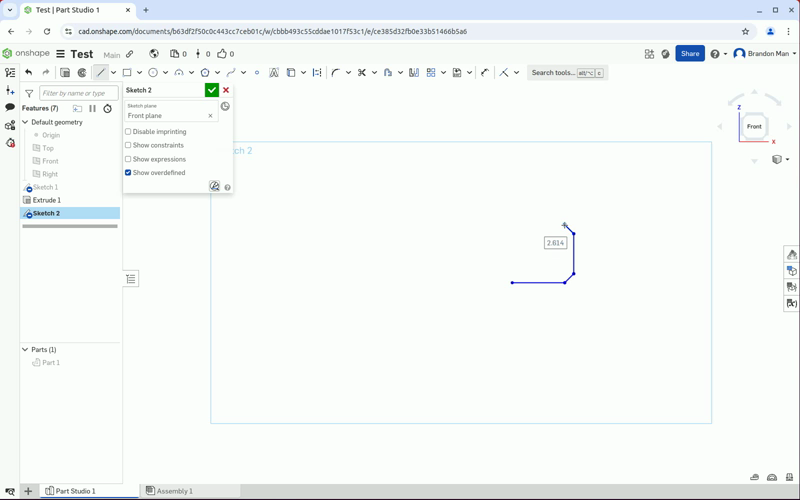
key_down(shift)
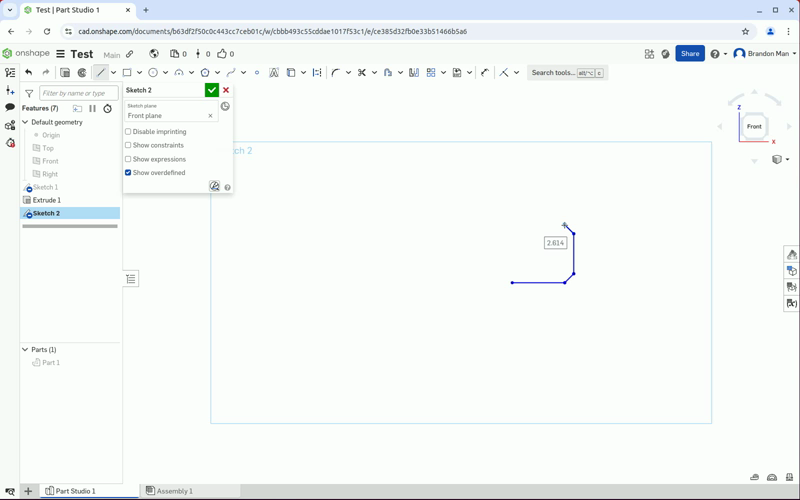
mouse_move(589, 224)
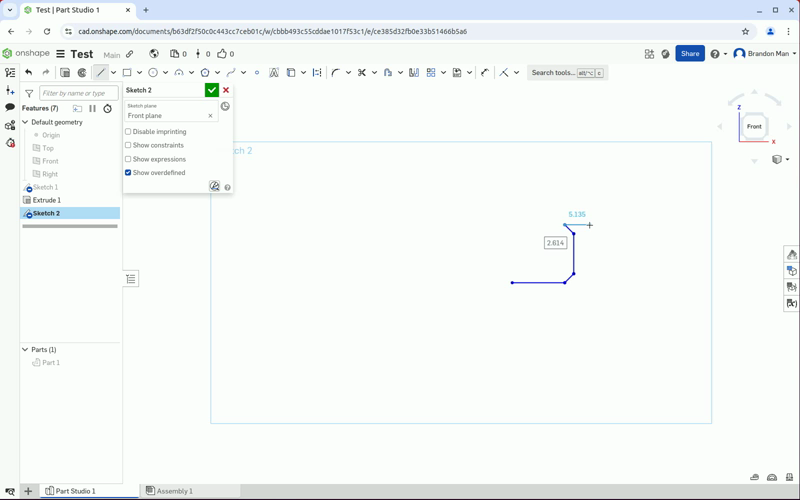
mouse_move(512, 224)
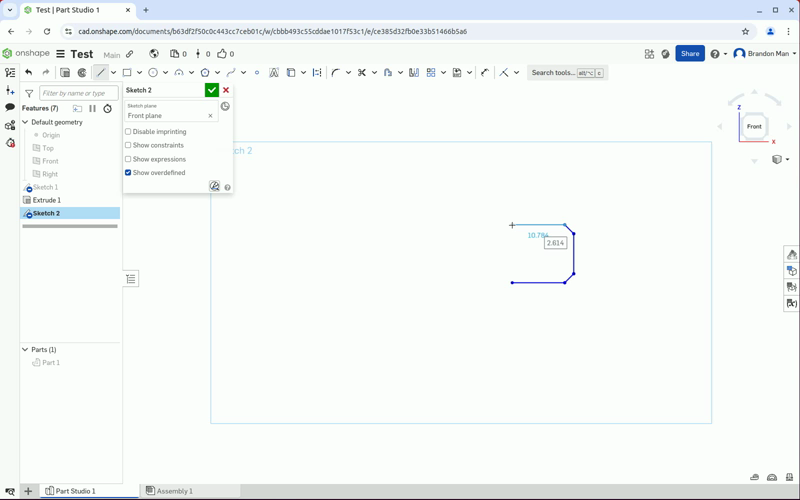
click(512, 224)
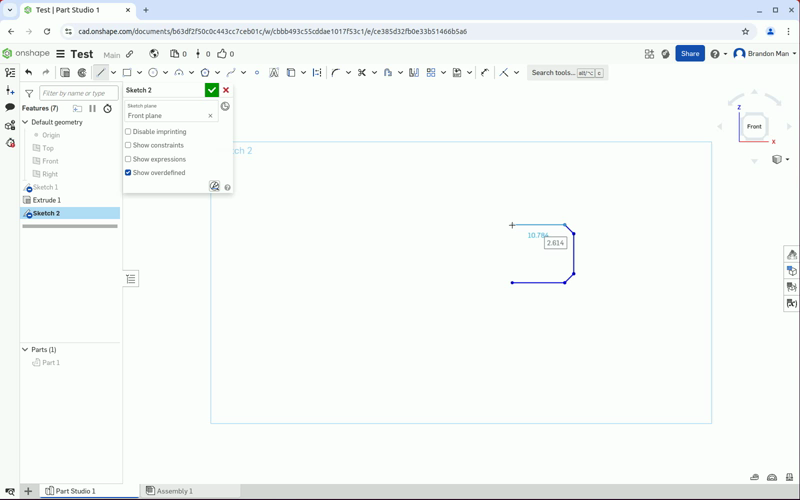
key_up(shift)
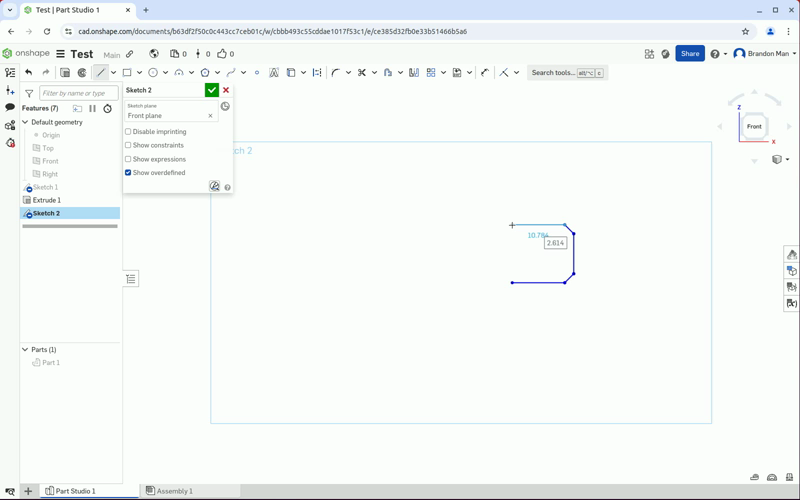
mouse_move(542, 224)
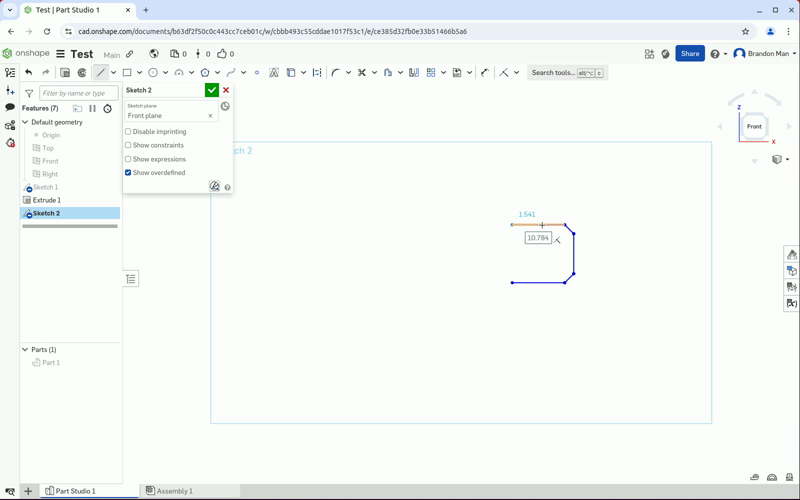
key_down(shift)
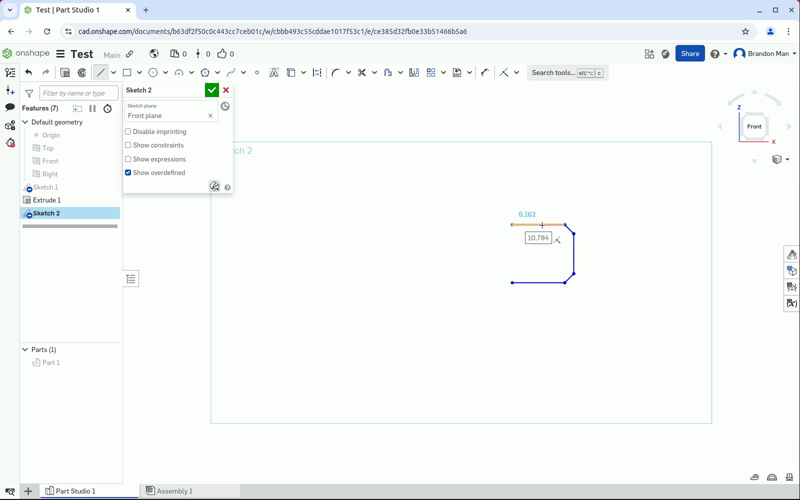
mouse_move(512, 282)
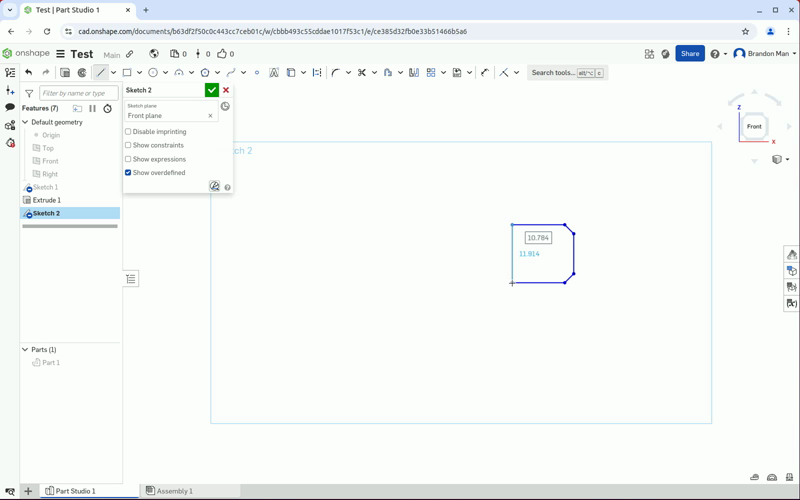
key_up(shift)
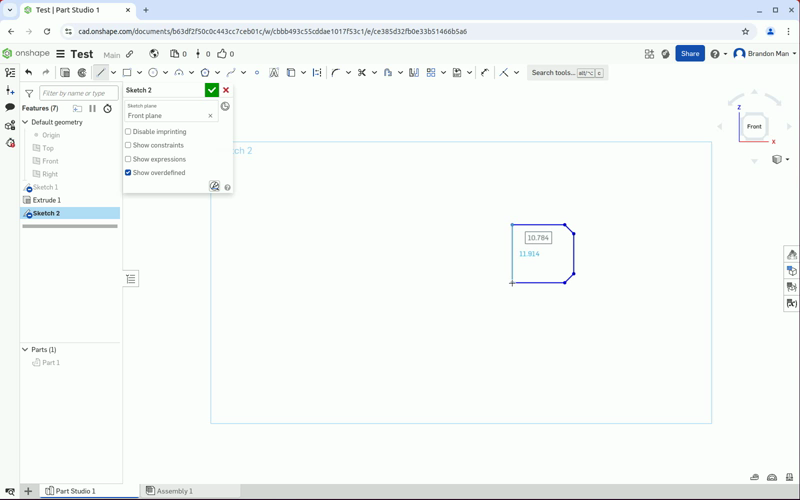
click(512, 282)
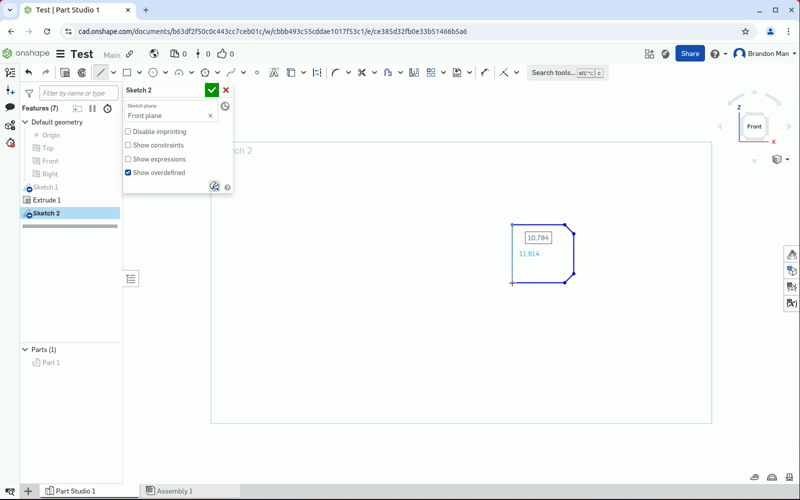
key(esc)
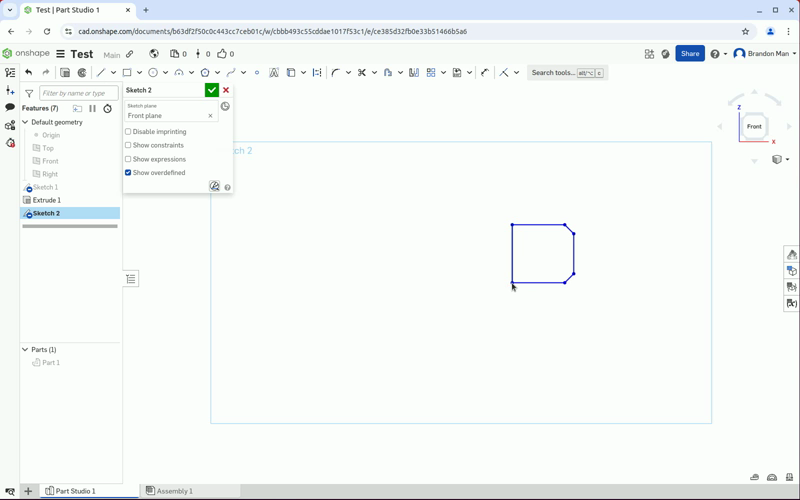
mouse_move(530, 257)
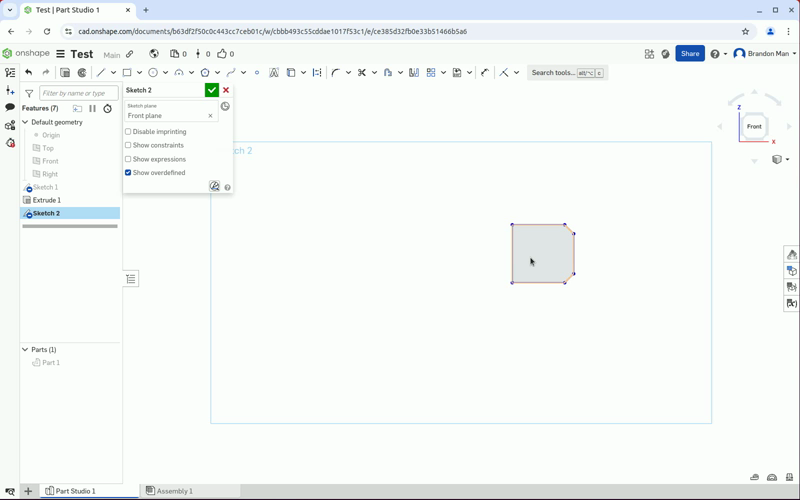
click(530, 257)
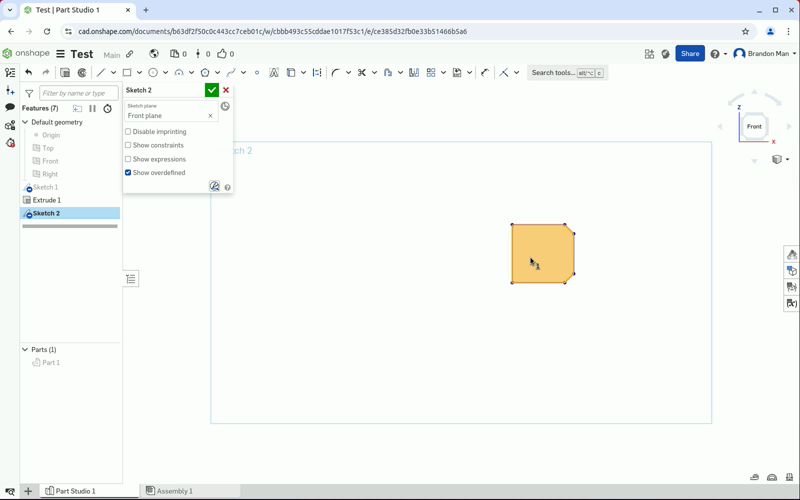
mouse_move(73, 352)
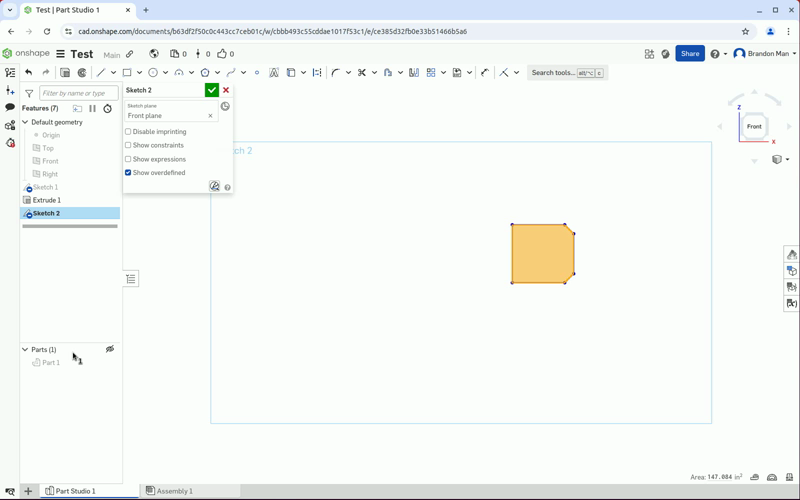
key(shift+y)
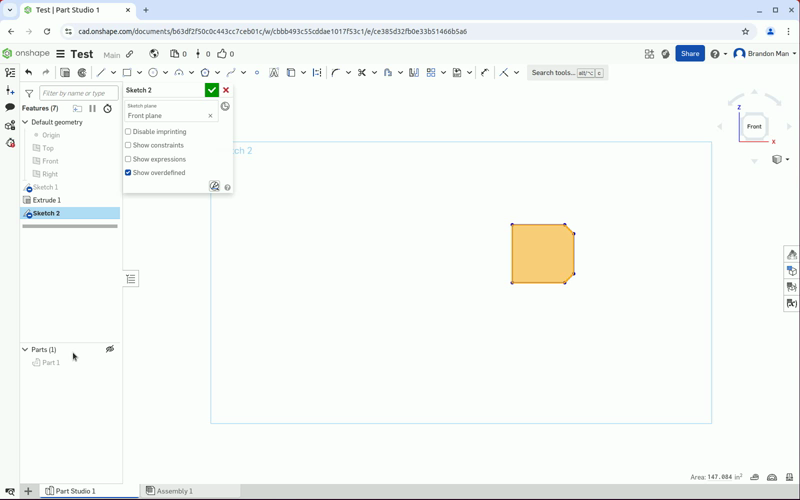
key(shift+e)
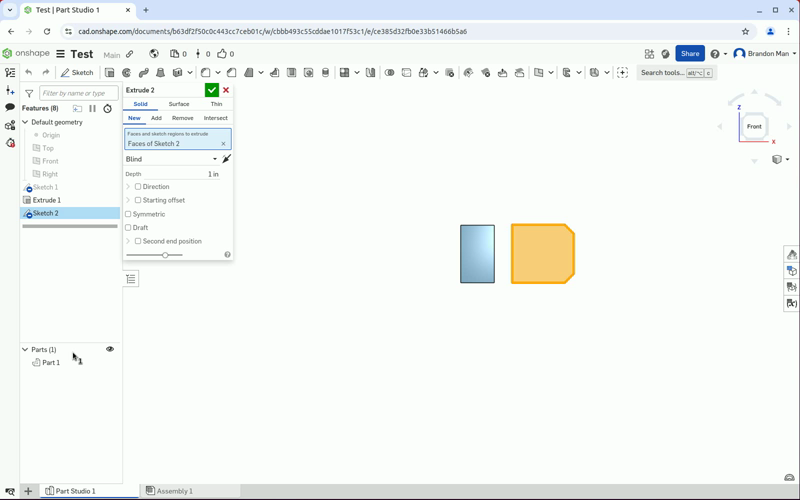
mouse_move(143, 106)
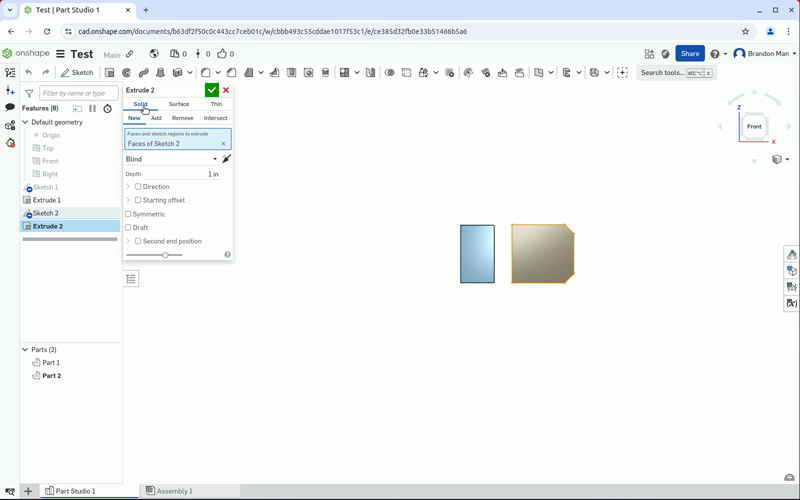
click(143, 106)
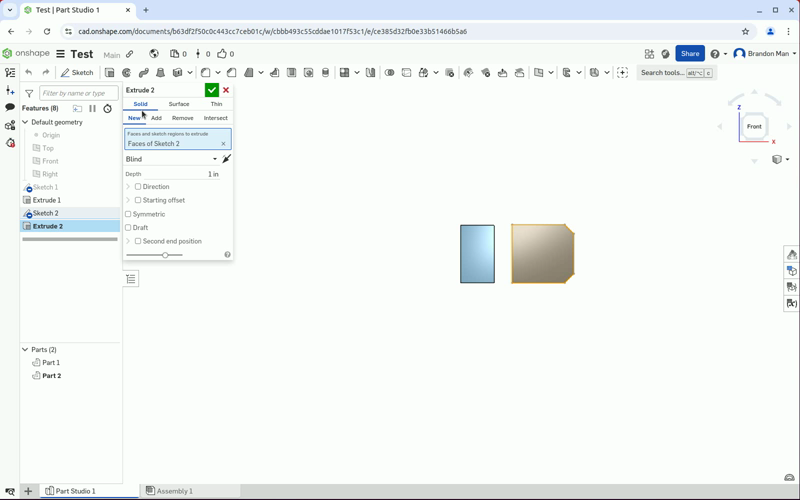
mouse_move(137, 120)
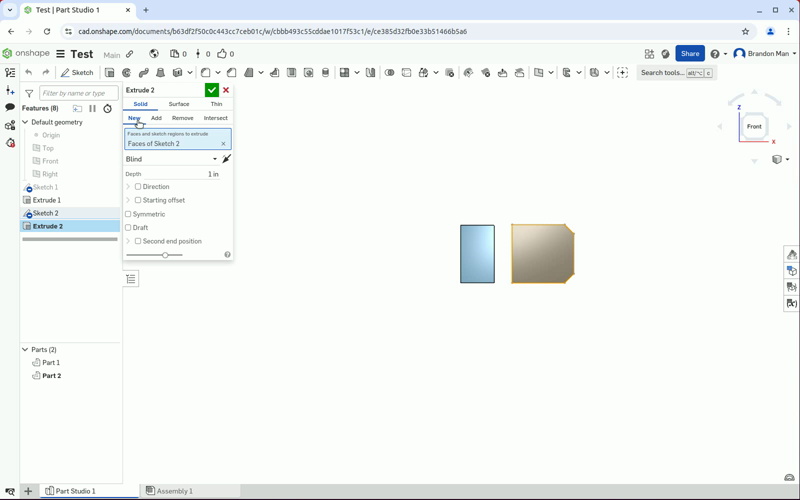
click(137, 120)
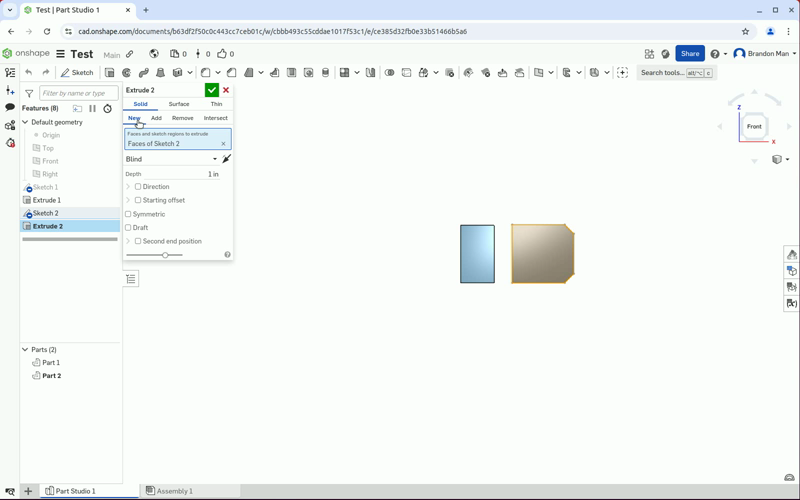
key(tab, 4)
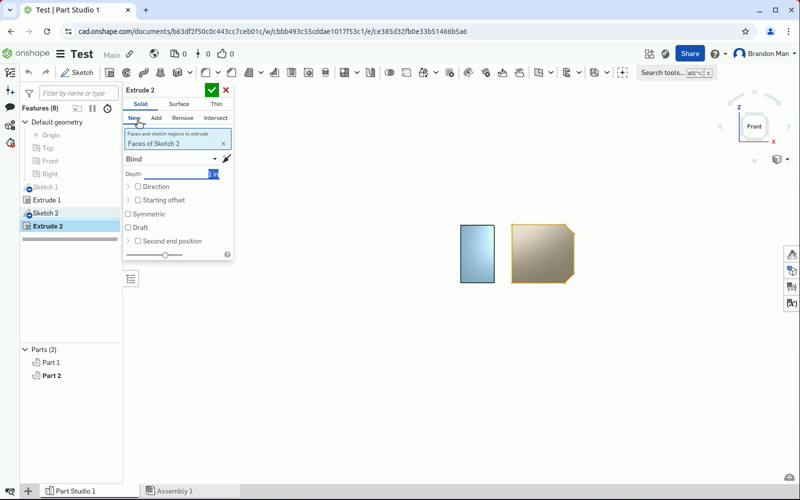
text(1.204)
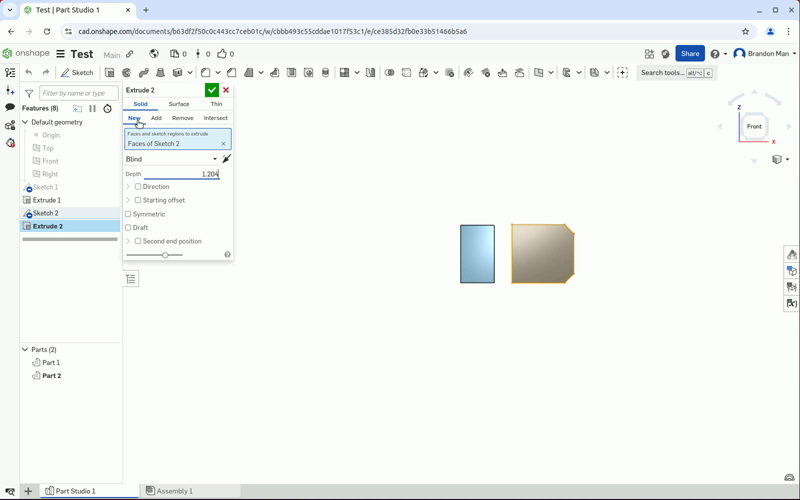
key(enter)
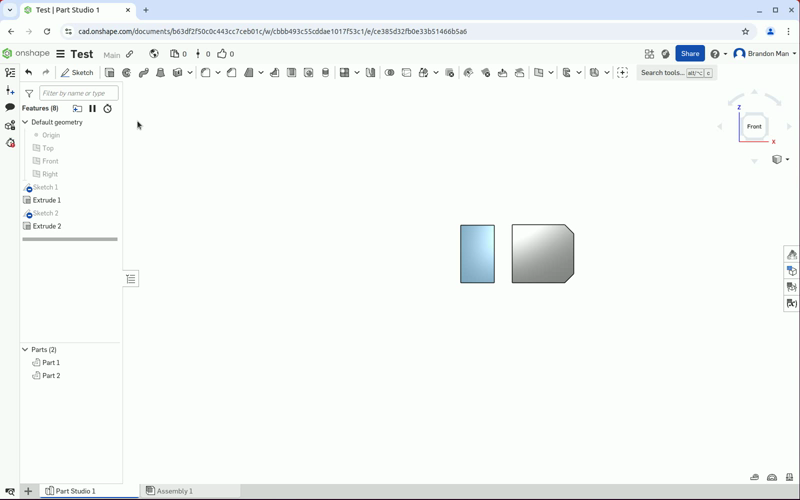
key(shift+h)
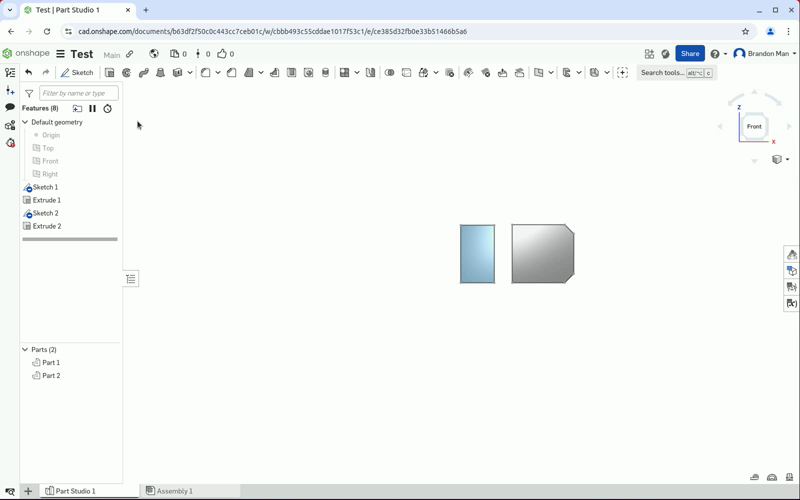
key(shift+h)
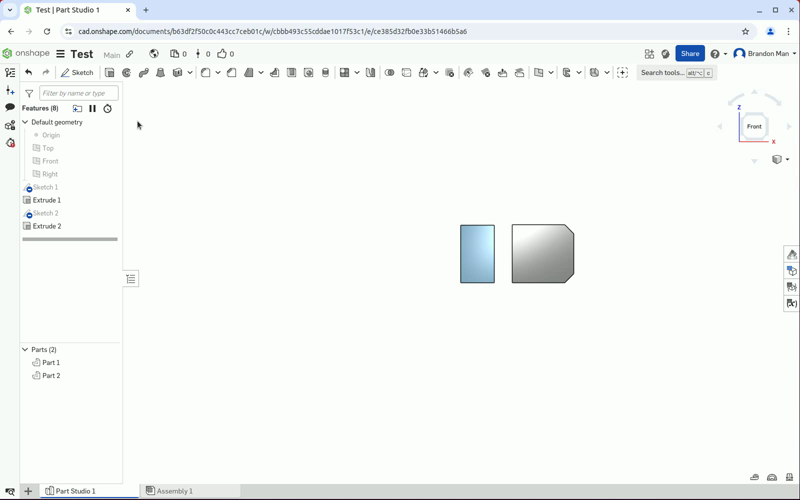
mouse_move(73, 189)
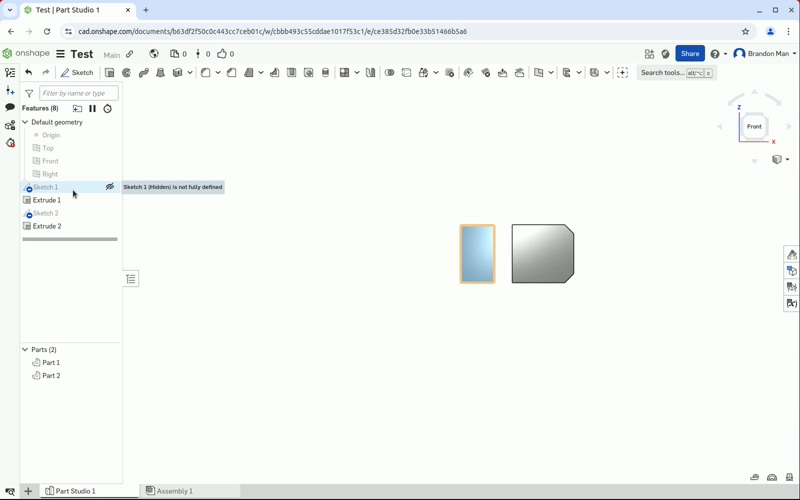
click(73, 189)
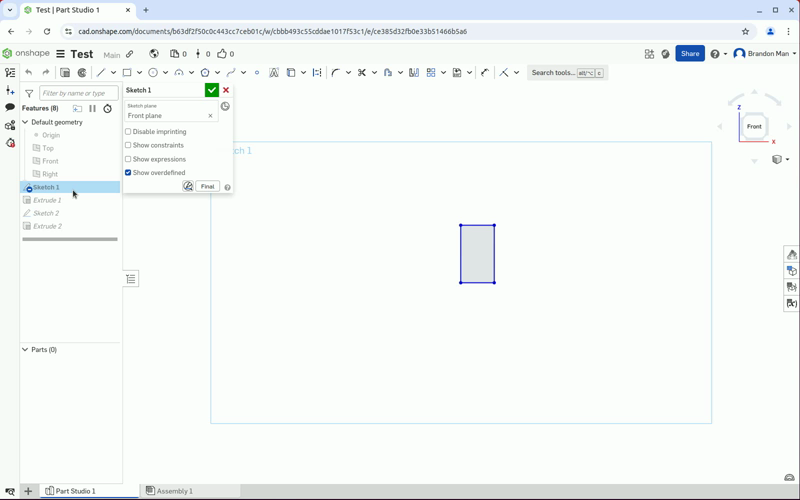
mouse_move(229, 92)
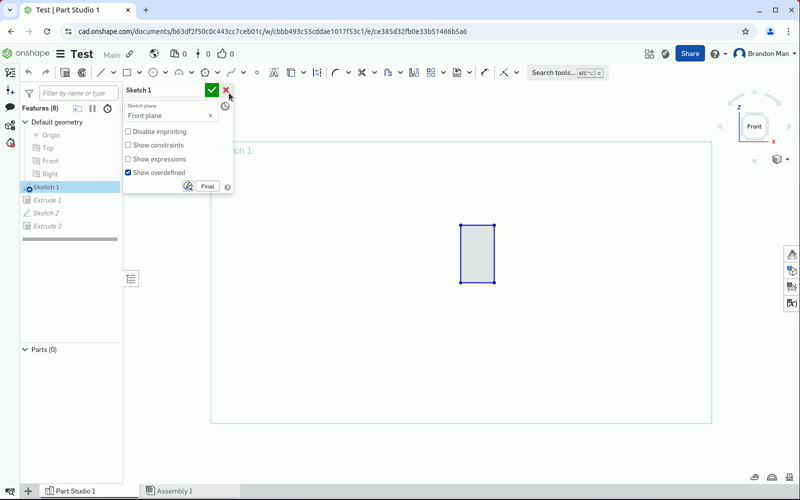
click(229, 92)
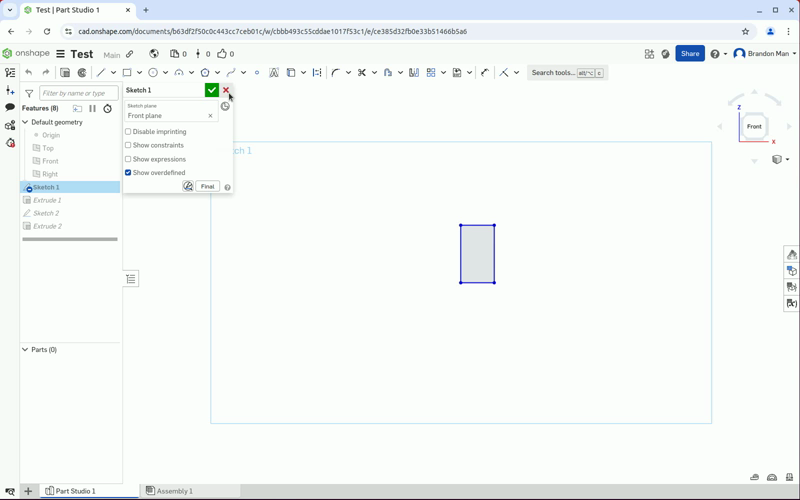
key(shift+s)
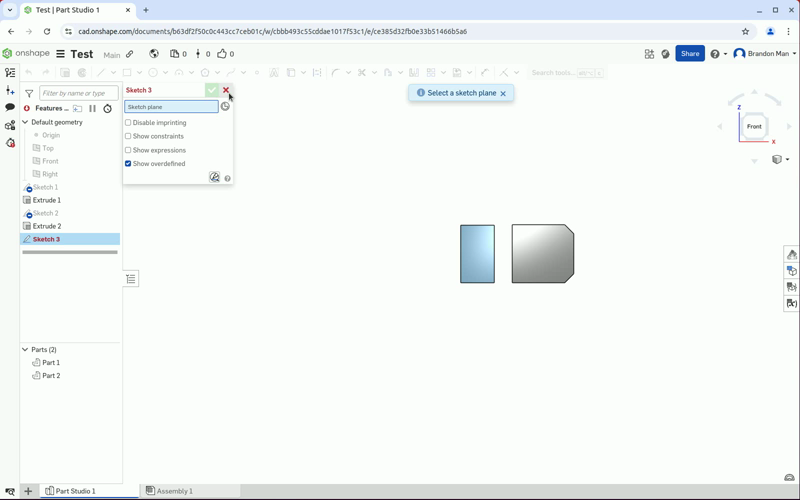
mouse_move(73, 163)
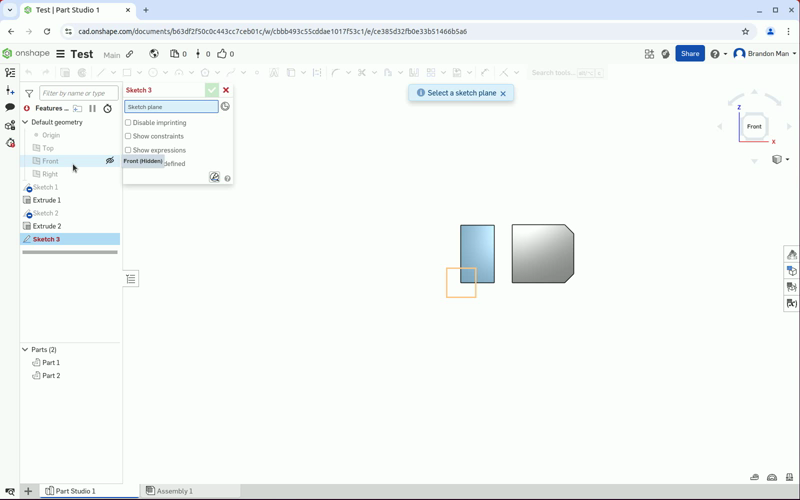
click(73, 163)
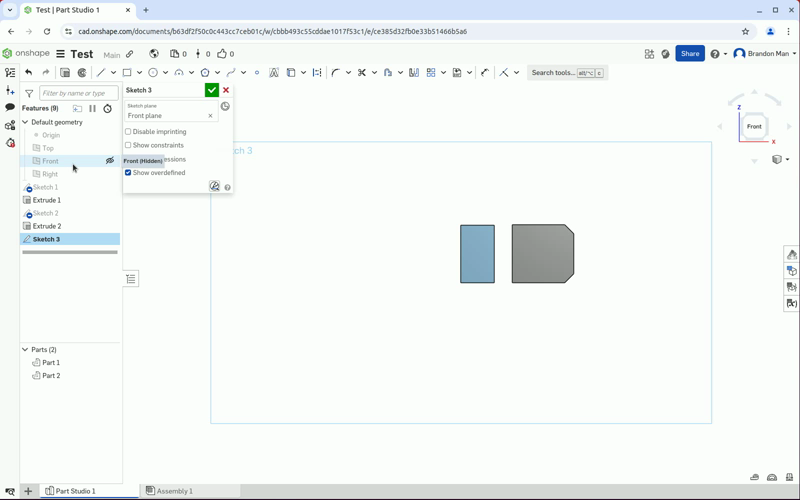
mouse_move(73, 352)
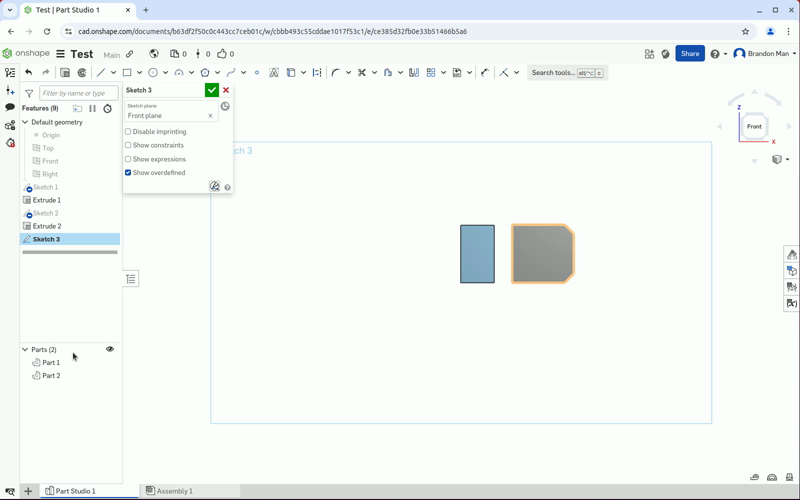
key(y)
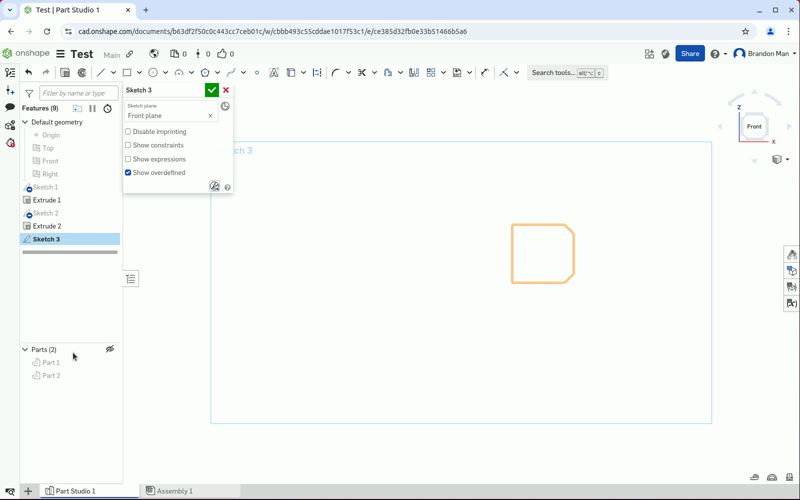
key(l)
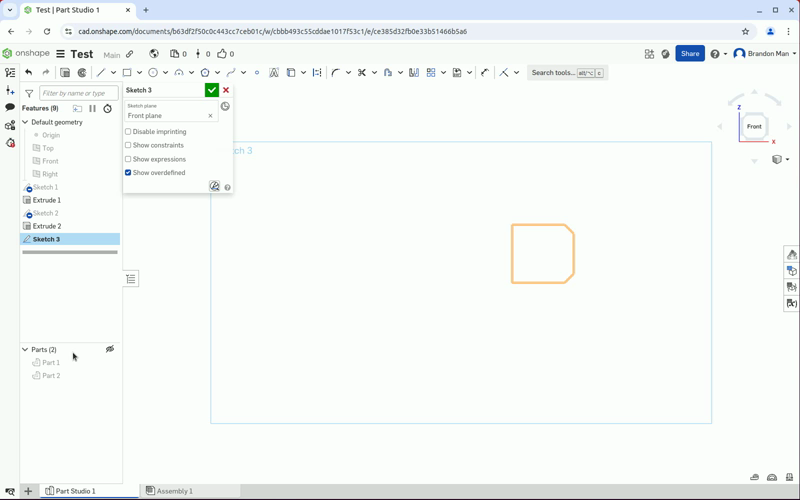
key_down(shift)
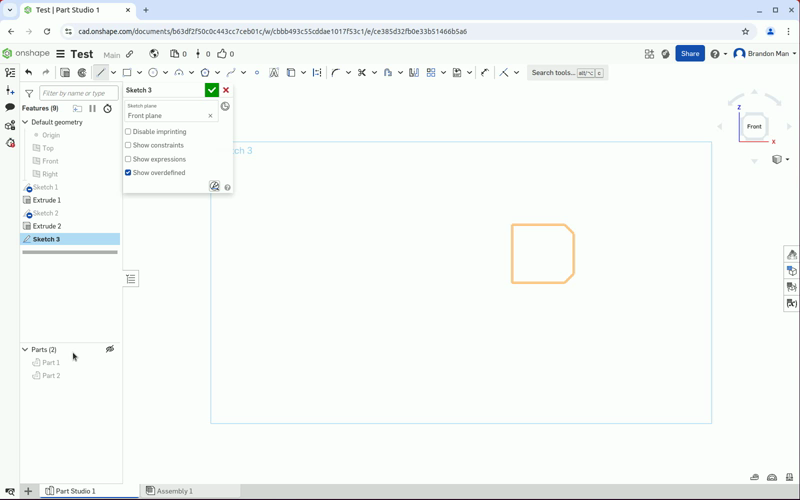
mouse_move(441, 282)
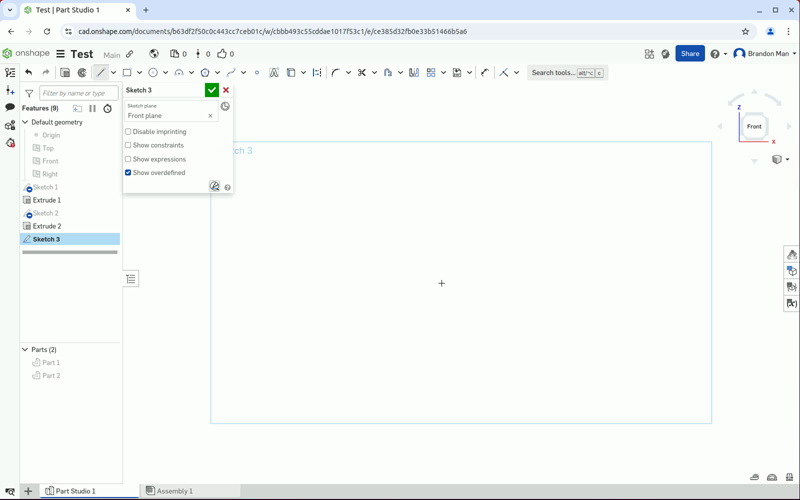
click(441, 282)
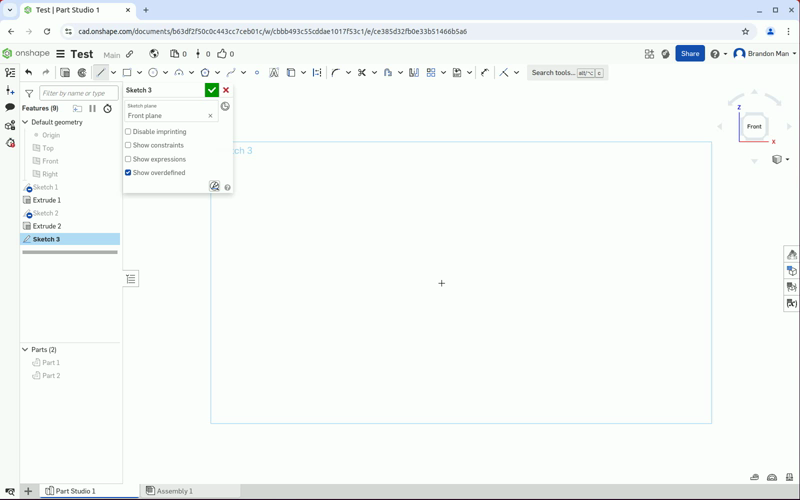
key_up(shift)
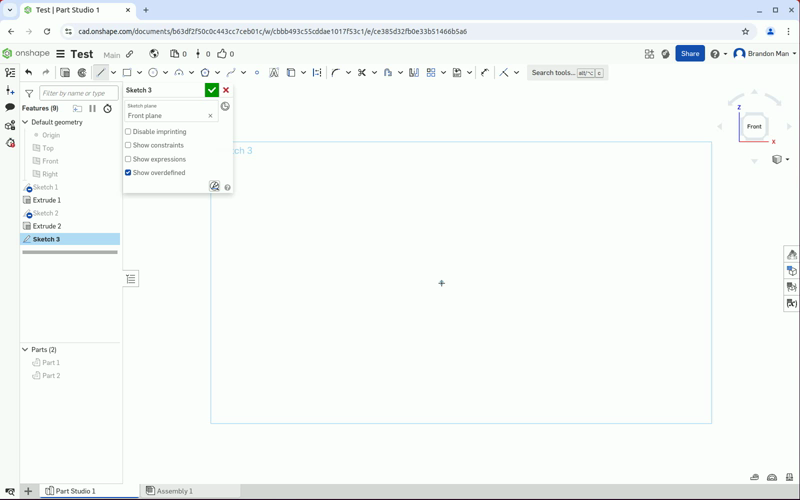
key_down(shift)
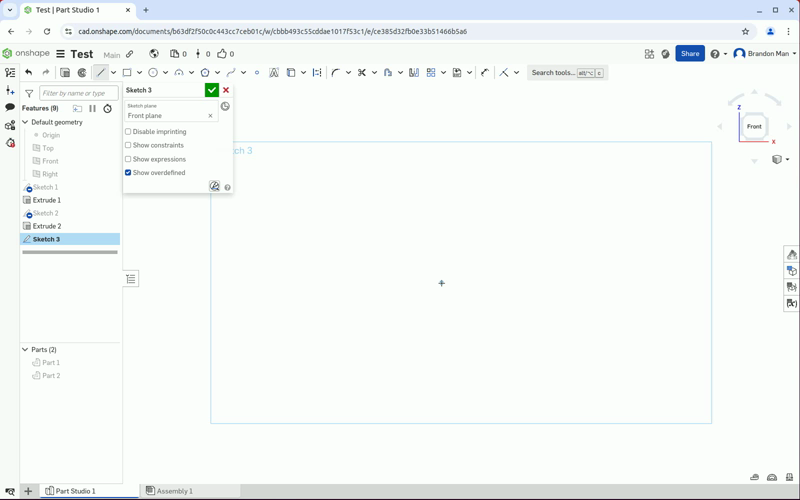
mouse_move(471, 282)
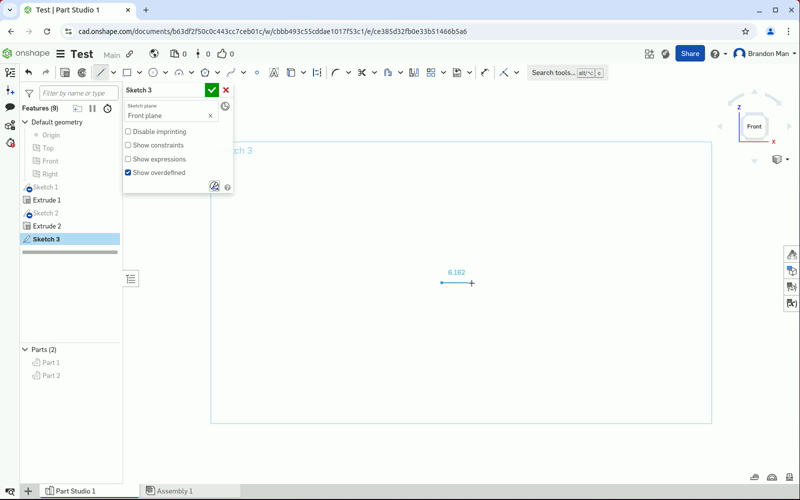
mouse_move(460, 282)
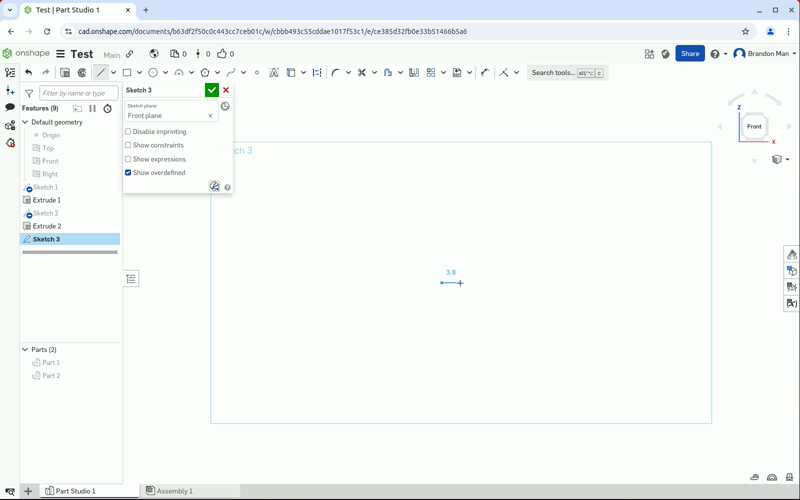
click(460, 282)
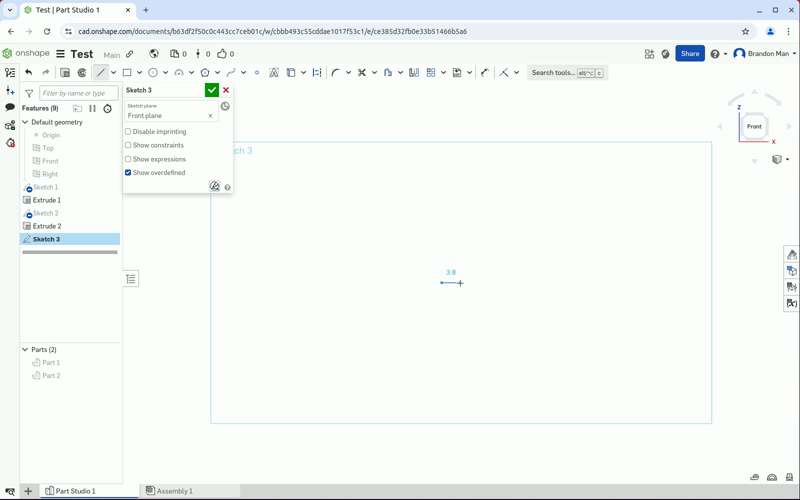
key_up(shift)
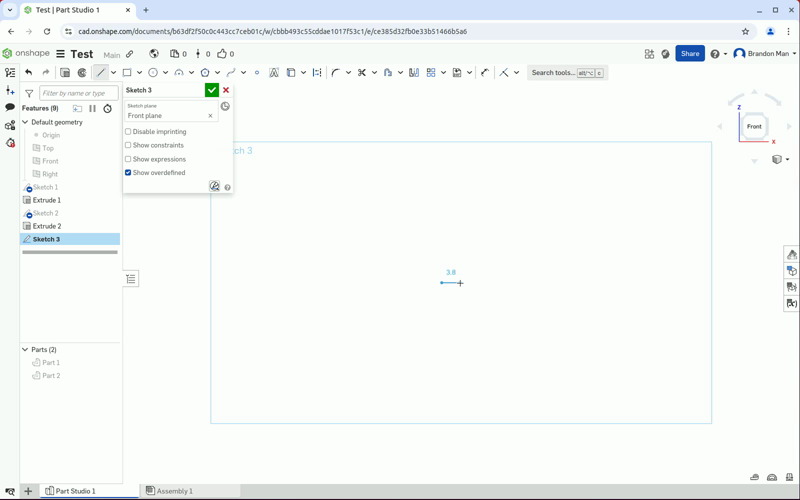
key_down(shift)
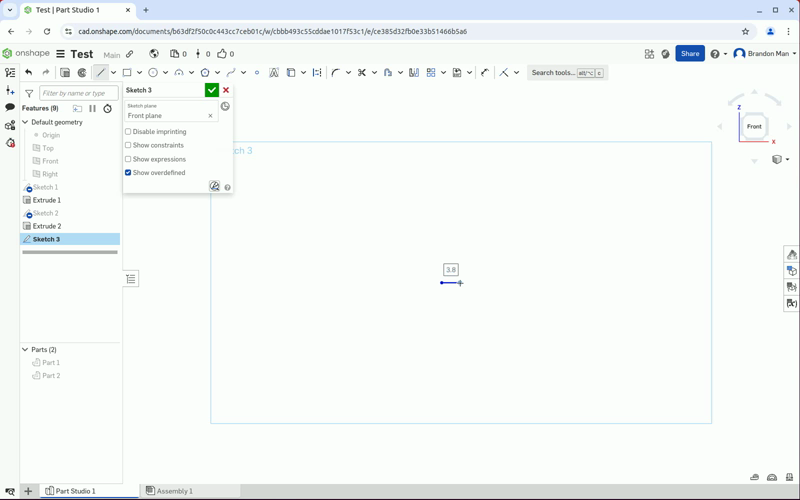
mouse_move(490, 282)
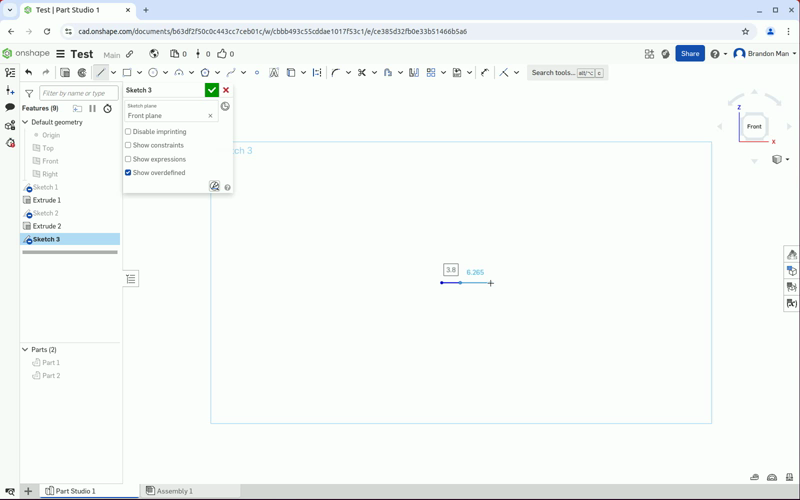
mouse_move(460, 225)
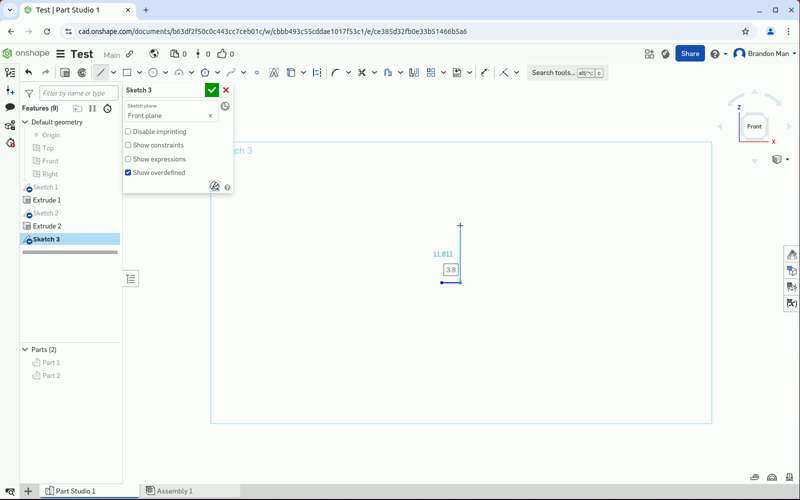
click(460, 225)
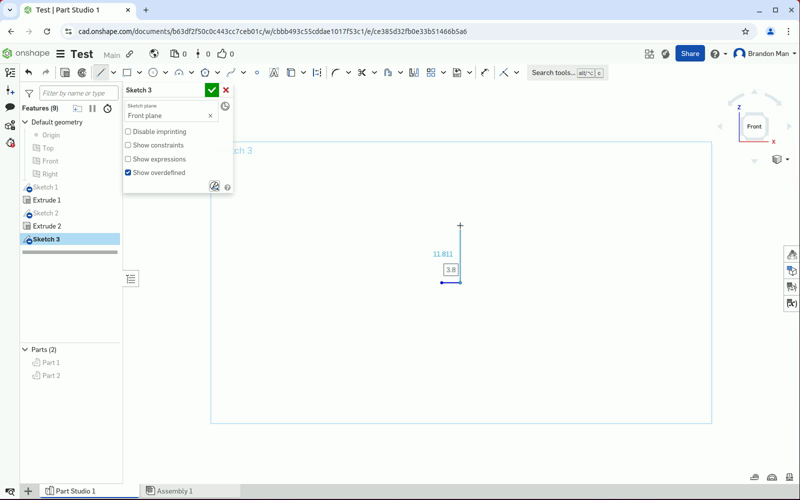
key_up(shift)
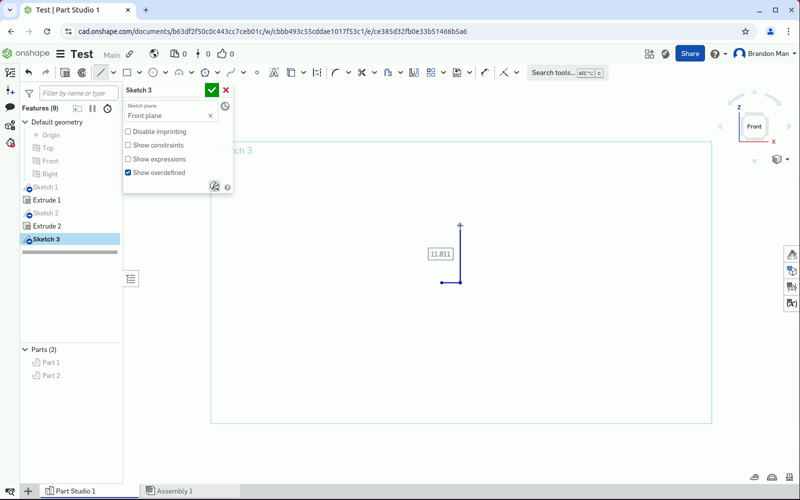
key_down(shift)
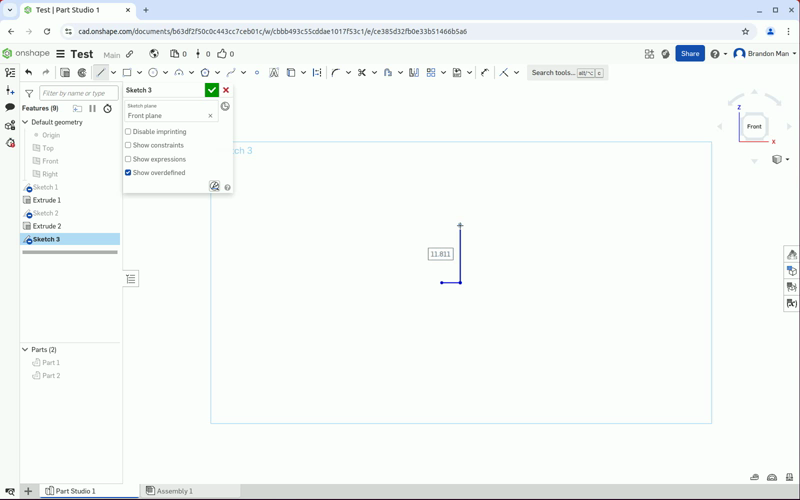
mouse_move(490, 225)
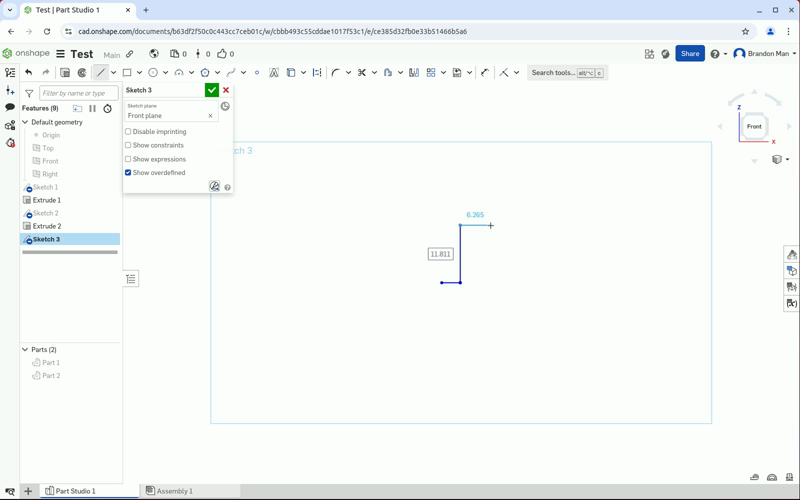
mouse_move(441, 225)
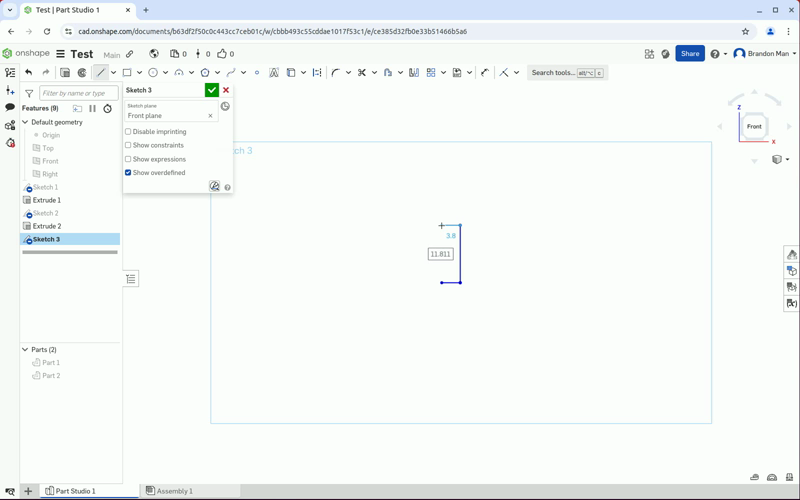
click(441, 225)
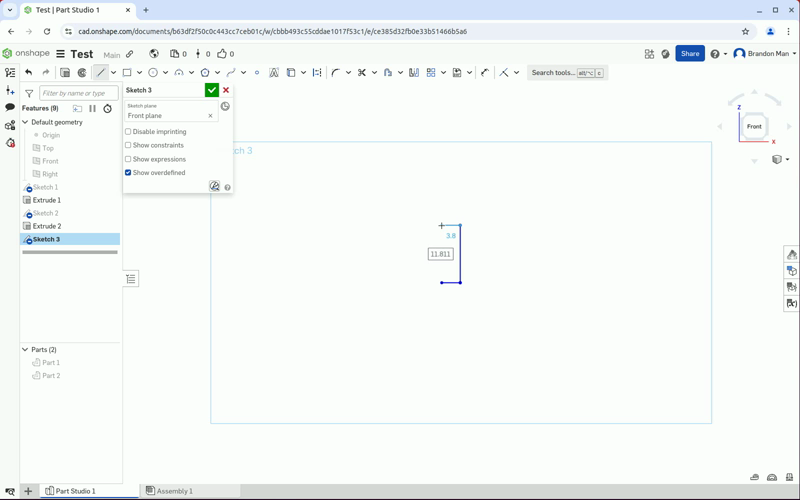
key_up(shift)
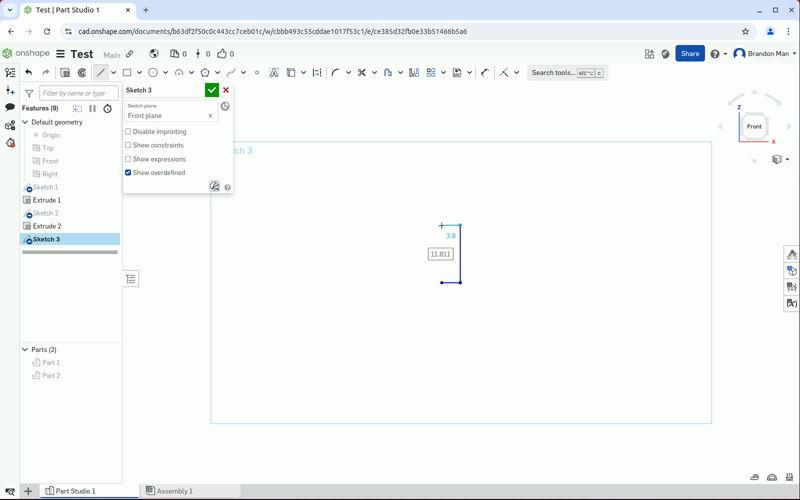
mouse_move(471, 225)
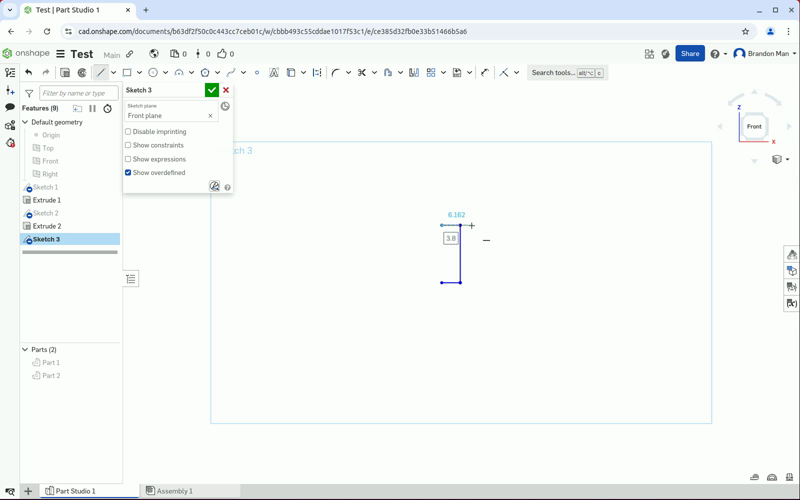
key_down(shift)
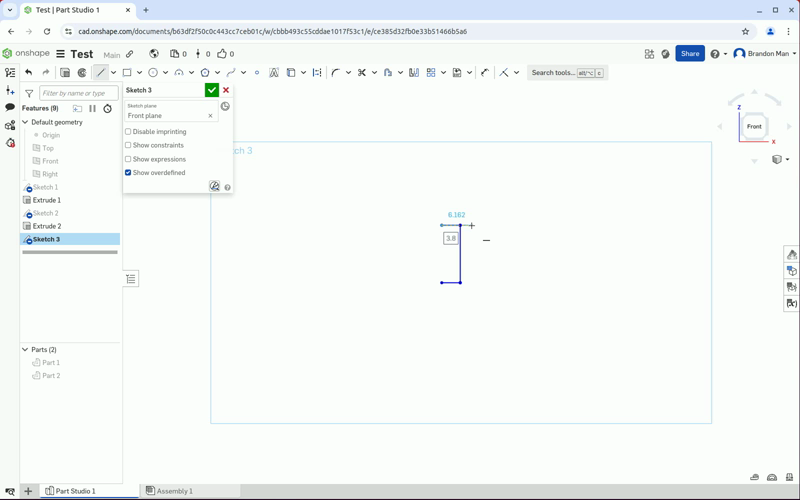
mouse_move(441, 282)
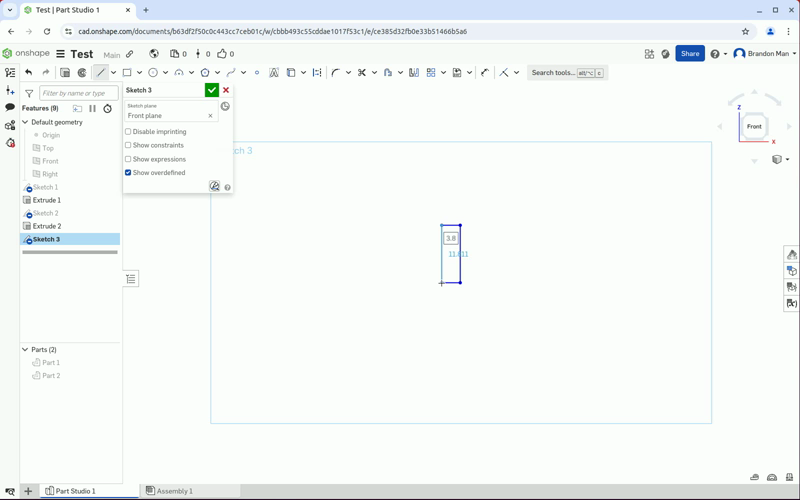
key_up(shift)
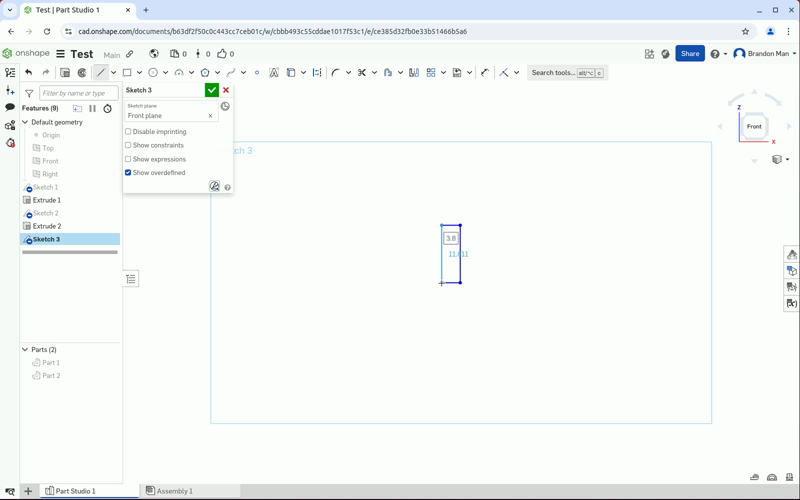
click(441, 282)
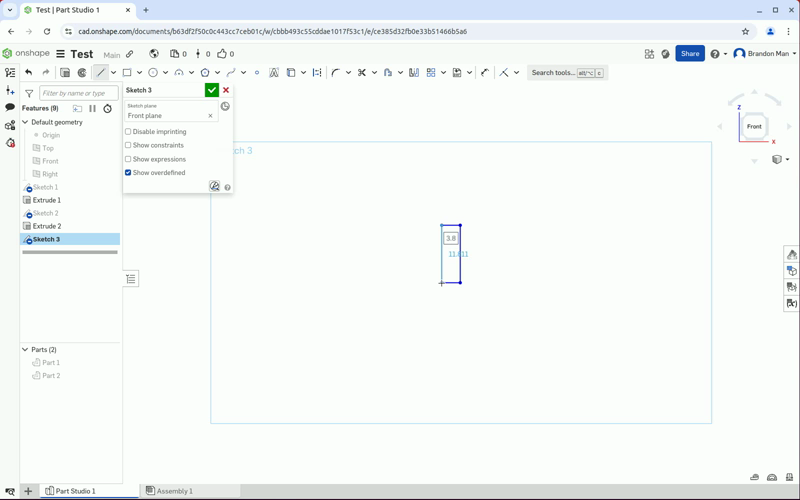
key(esc)
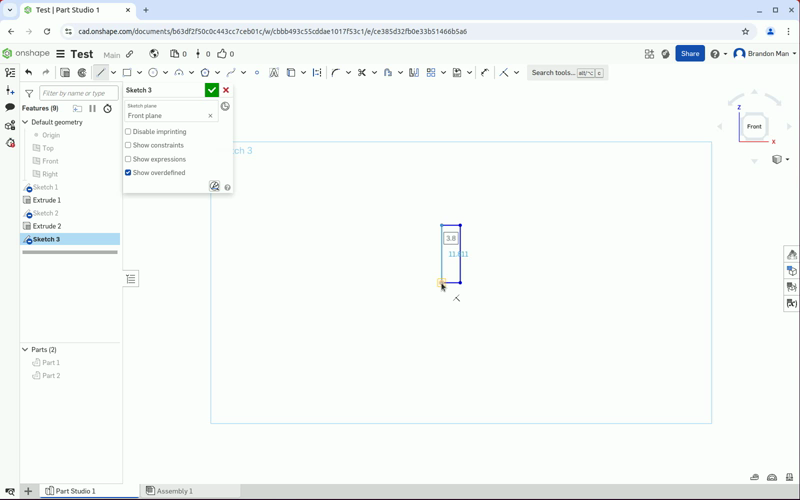
mouse_move(443, 243)
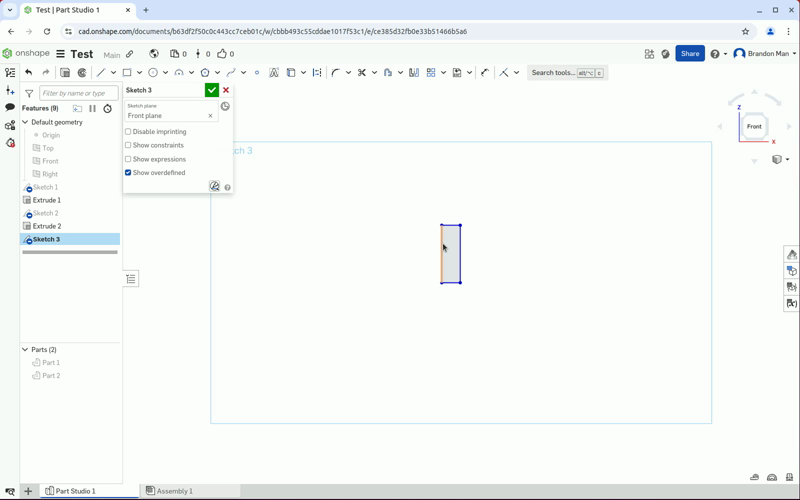
scroll(6)
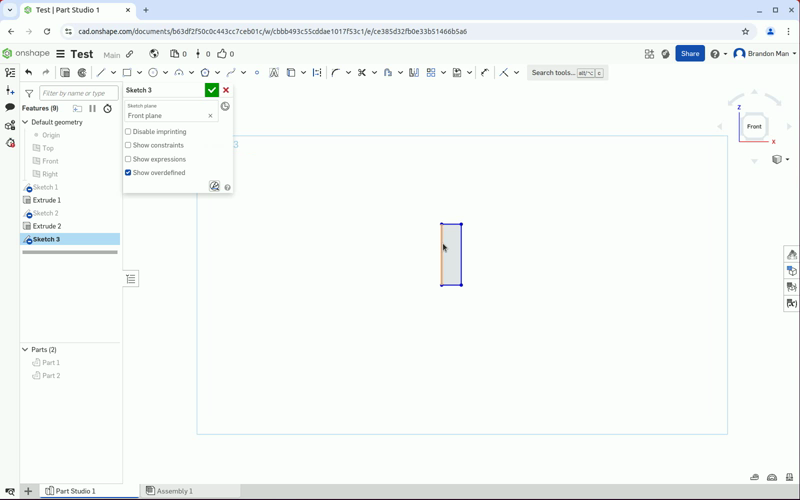
scroll(6)
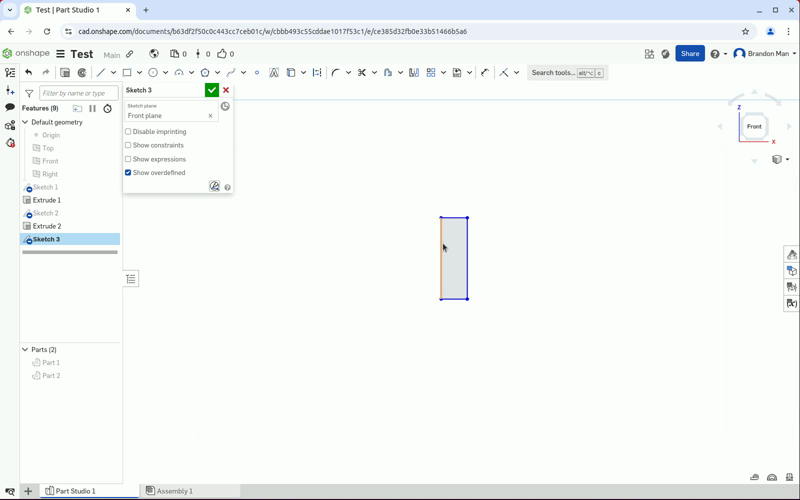
scroll(6)
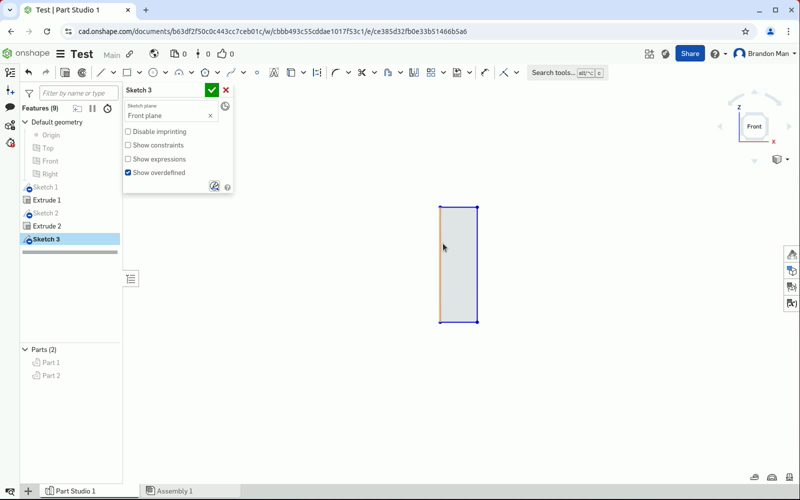
scroll(6)
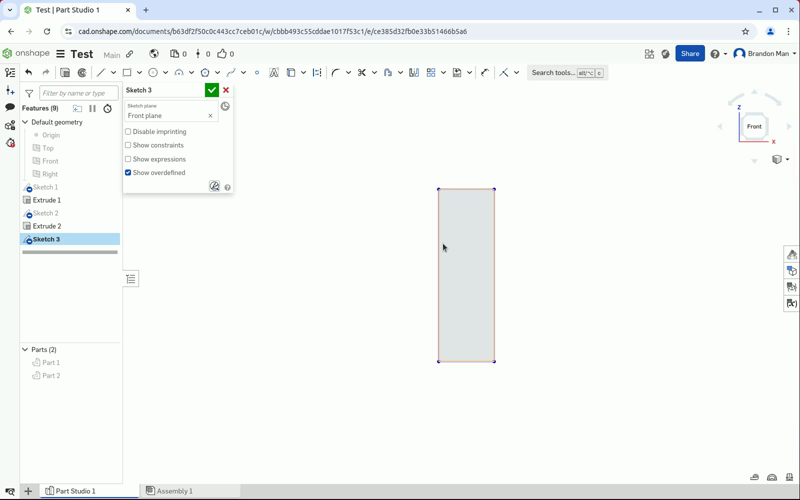
scroll(6)
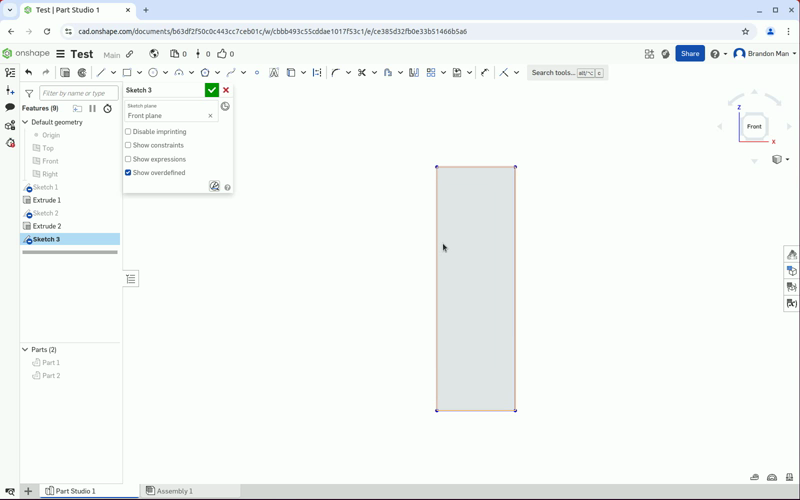
scroll(6)
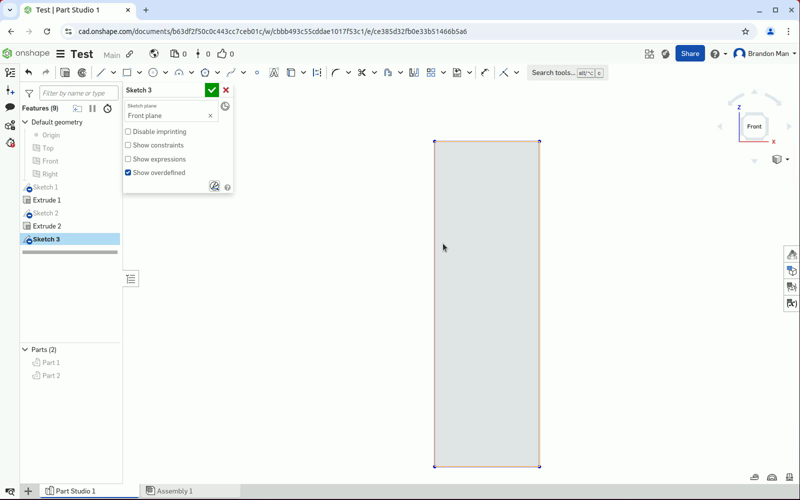
scroll(6)
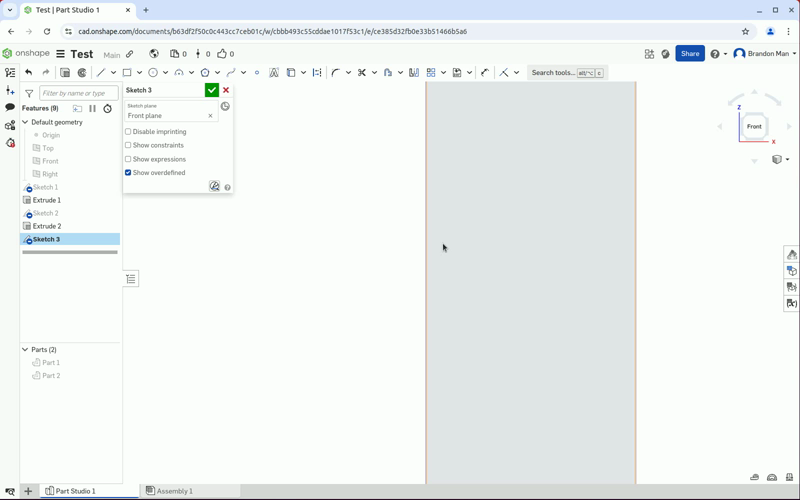
click(443, 243)
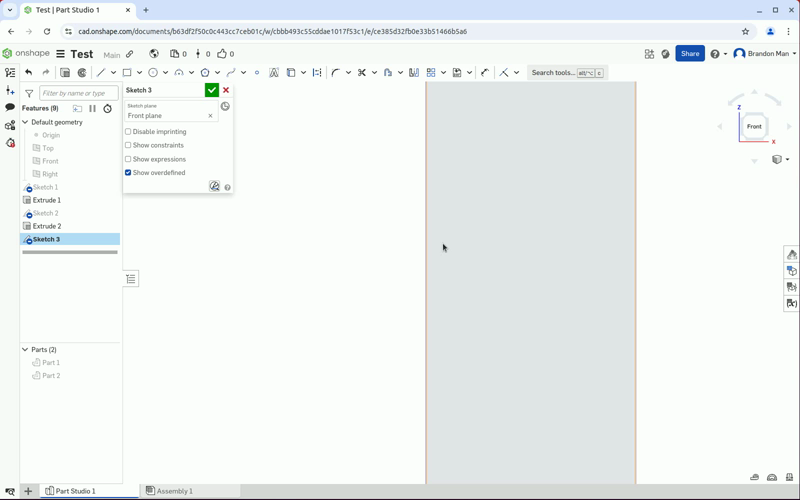
scroll(-6)
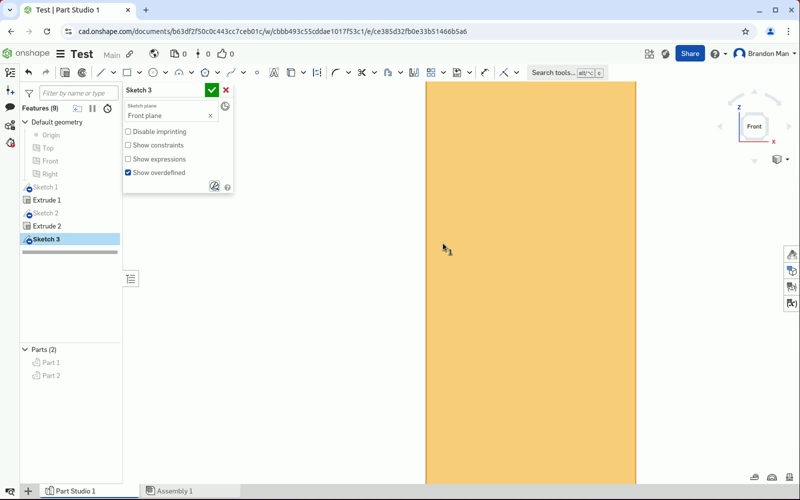
scroll(-6)
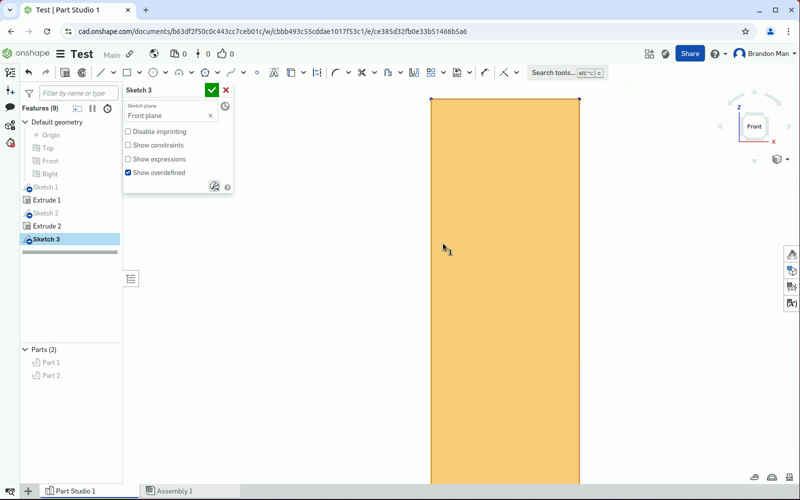
scroll(-6)
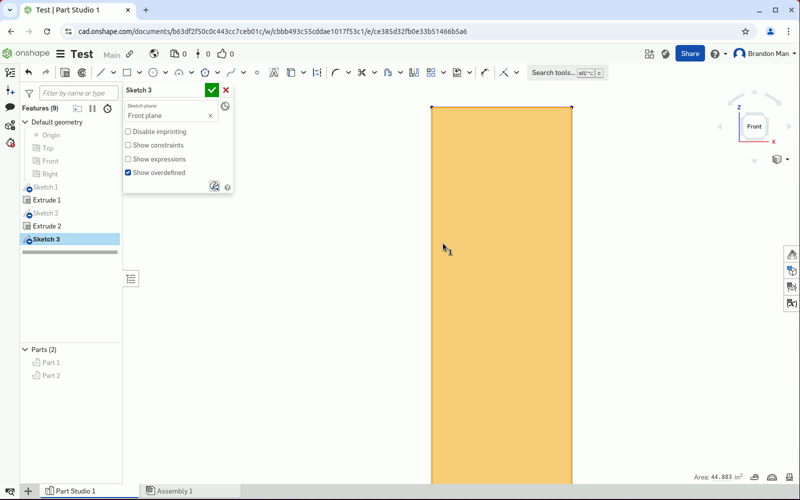
scroll(-6)
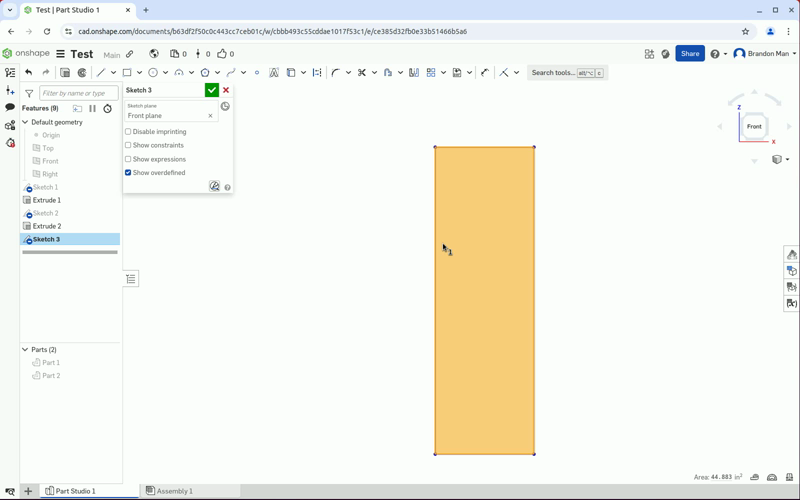
scroll(-6)
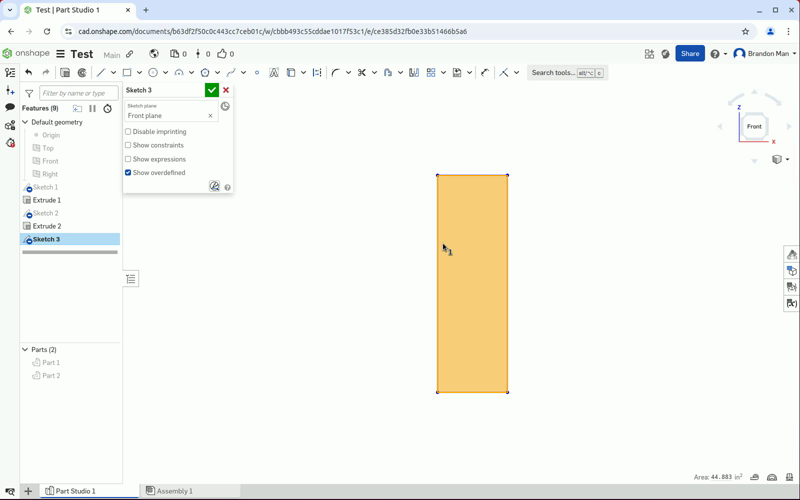
scroll(-6)
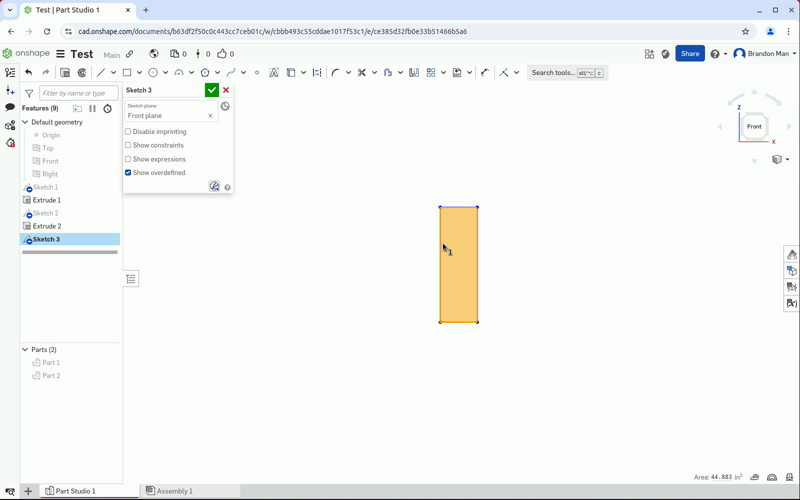
scroll(-6)
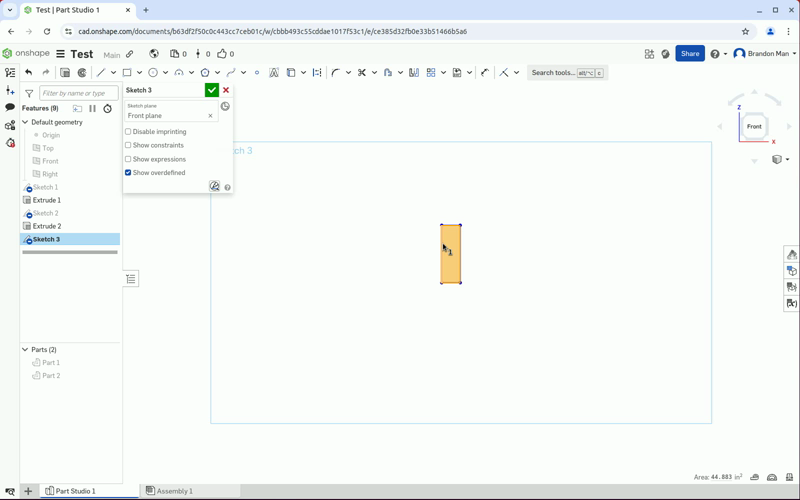
mouse_move(73, 352)
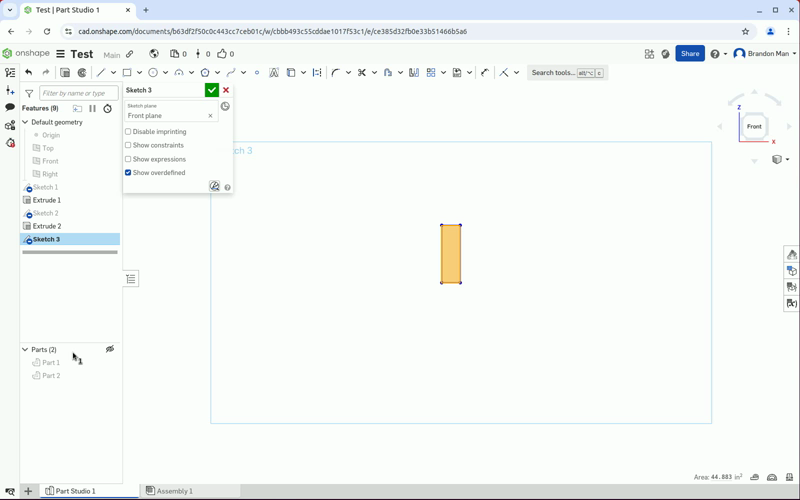
key(shift+y)
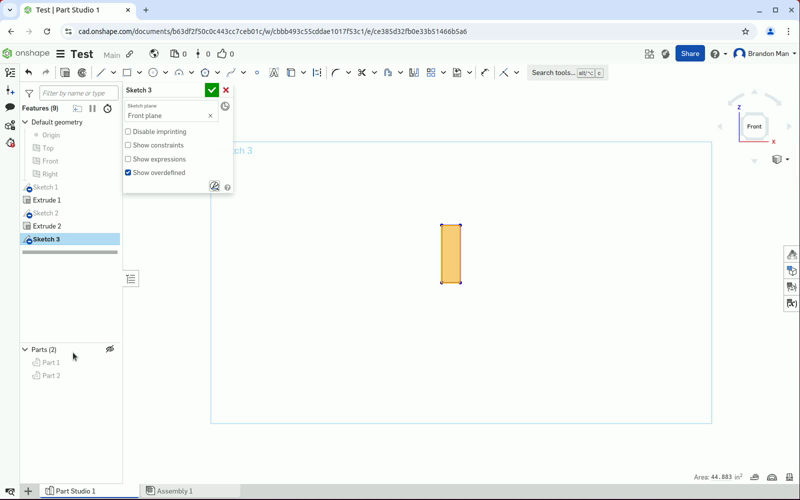
key(shift+e)
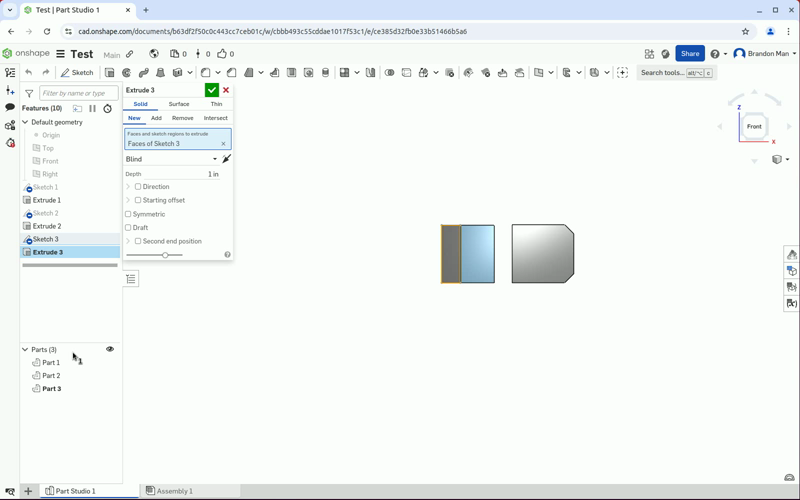
mouse_move(143, 106)
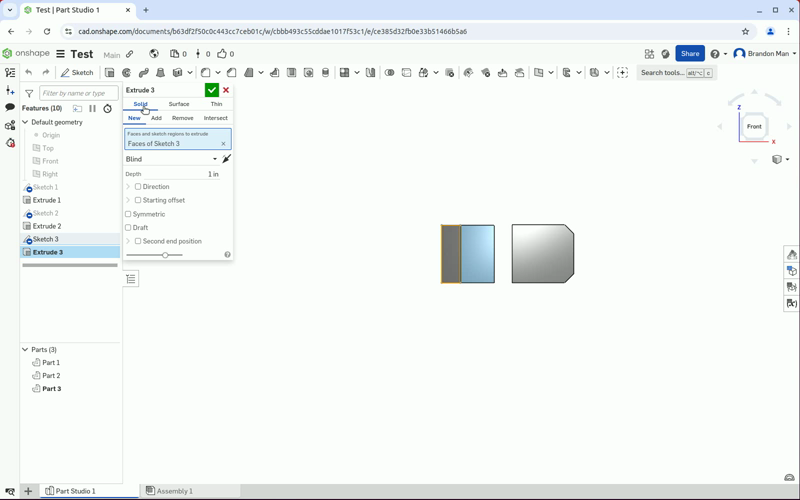
click(143, 106)
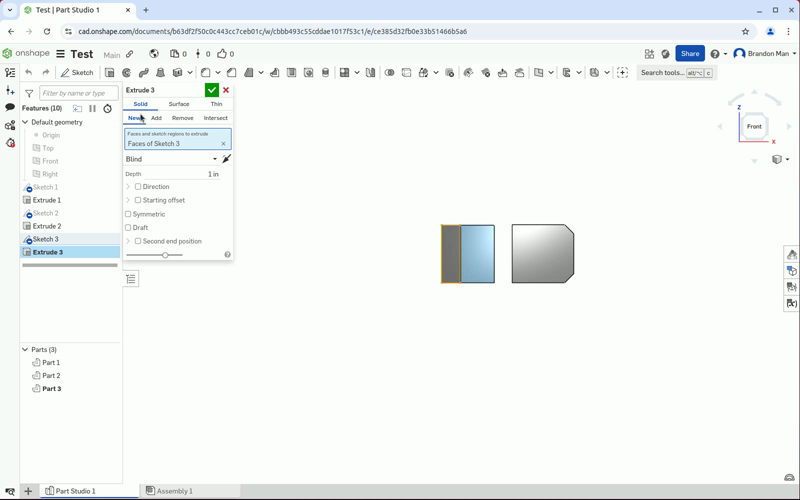
mouse_move(137, 120)
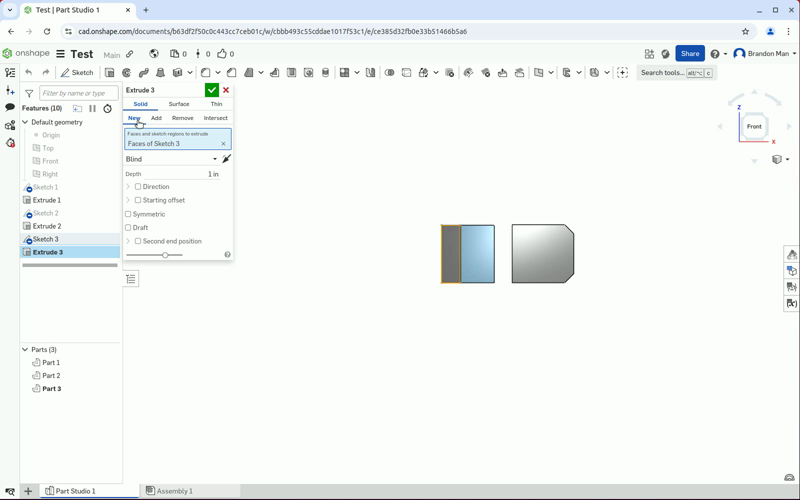
click(137, 120)
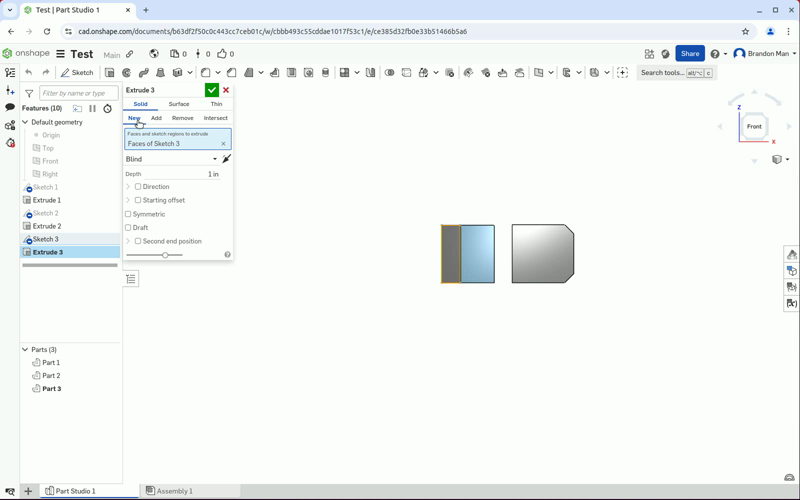
key(tab, 4)
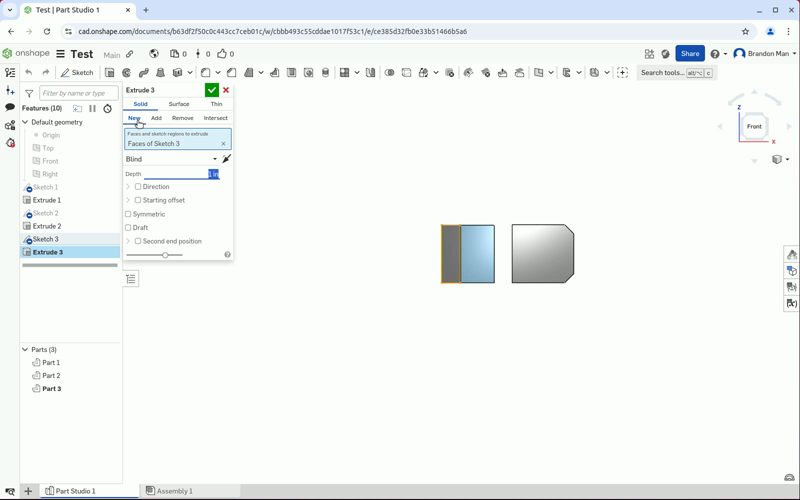
text(10.591)
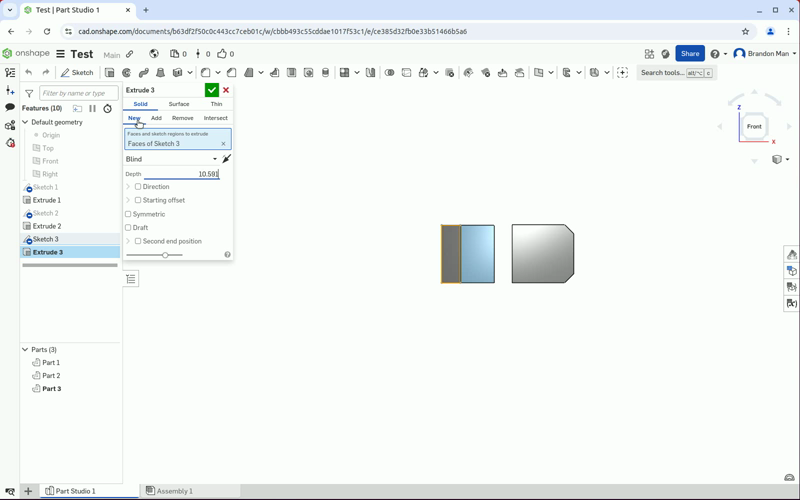
key(enter)
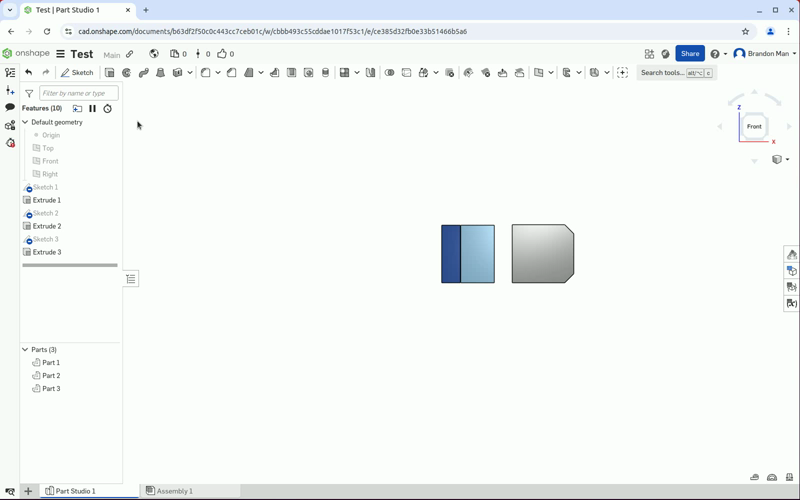
key(shift+h)
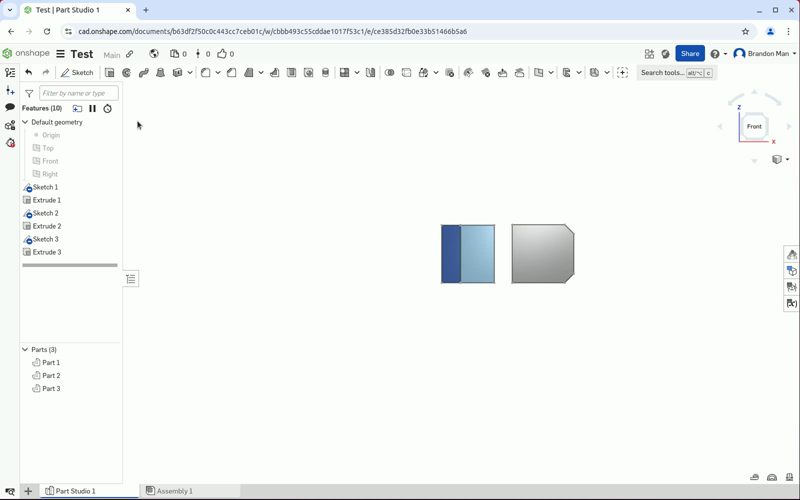
key(shift+h)
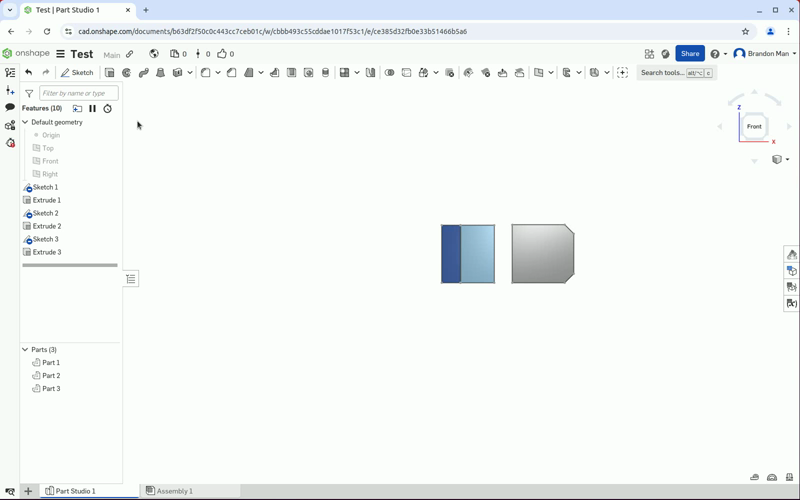
key(shift+7)
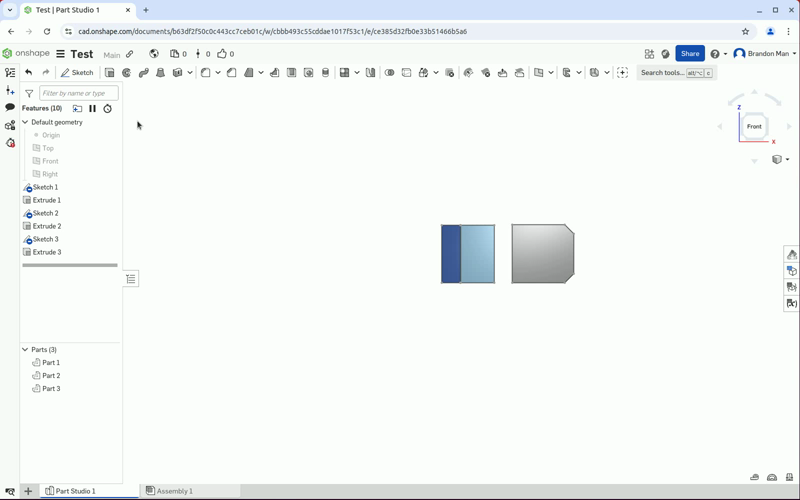
key(left, 2)
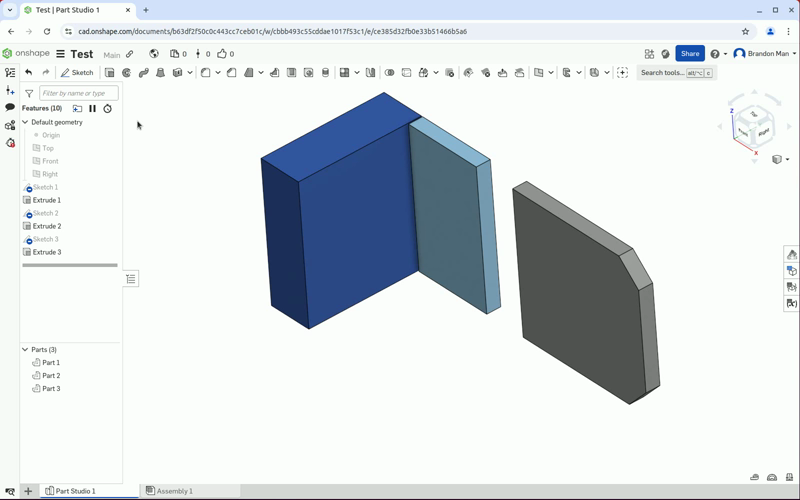
key(down, 2)
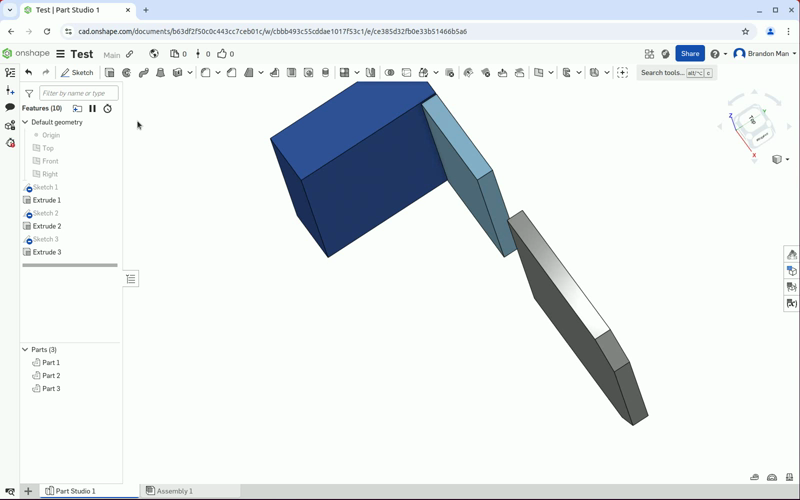
key(up, 2)
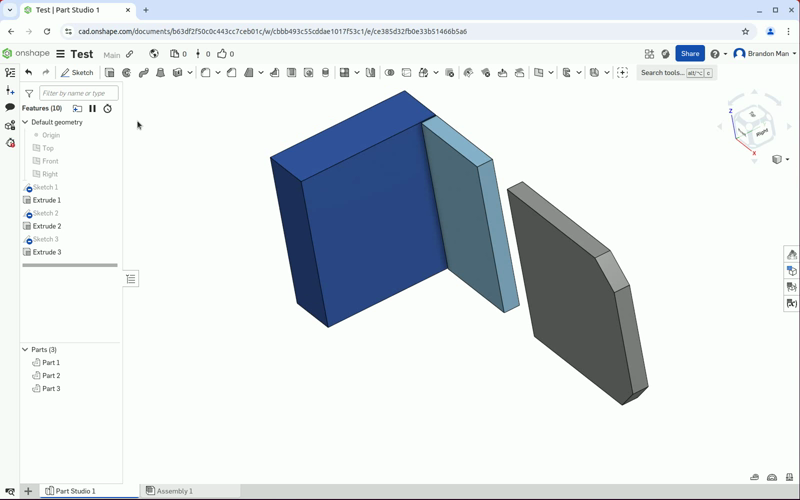
key(right, 2)
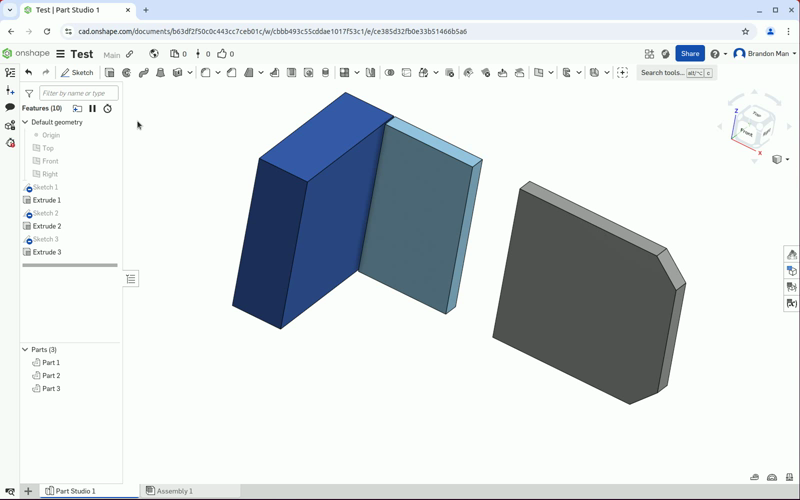
mouse_move(73, 189)
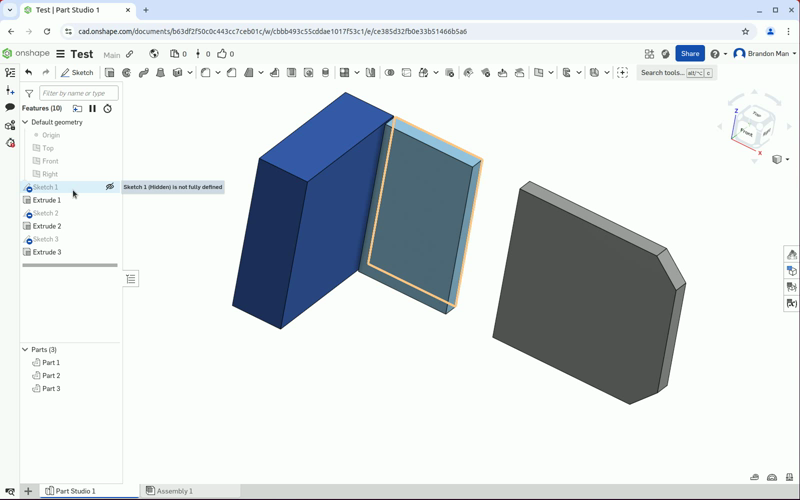
click(73, 189)